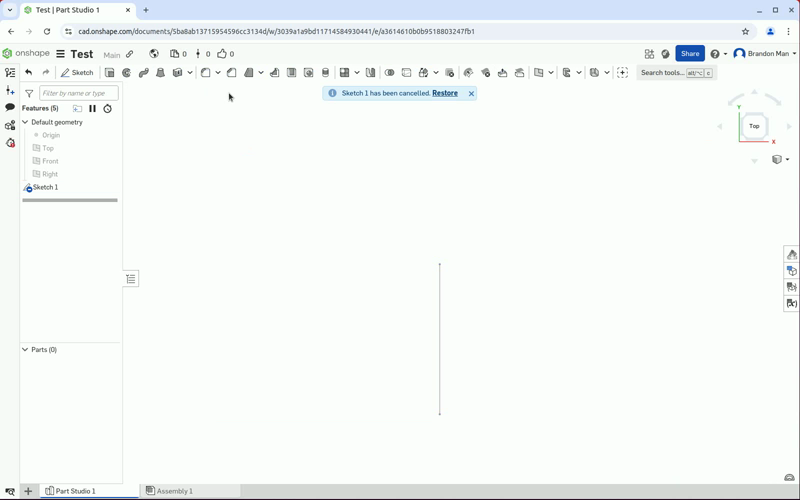
key(shift+h)
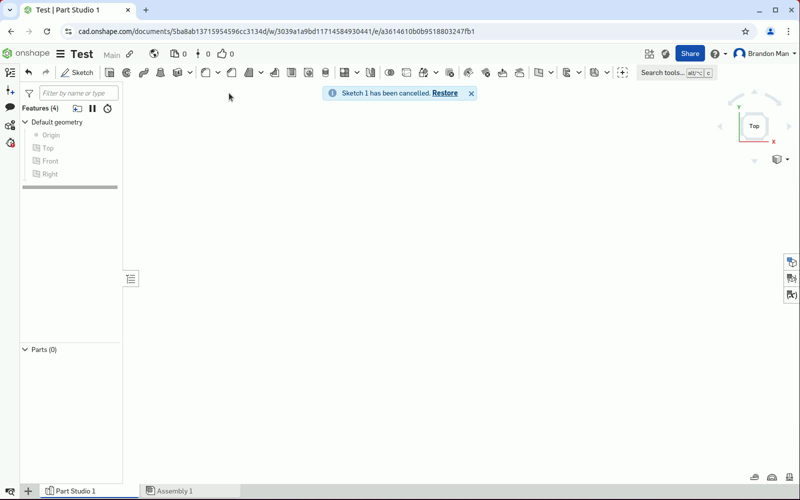
mouse_move(73, 352)
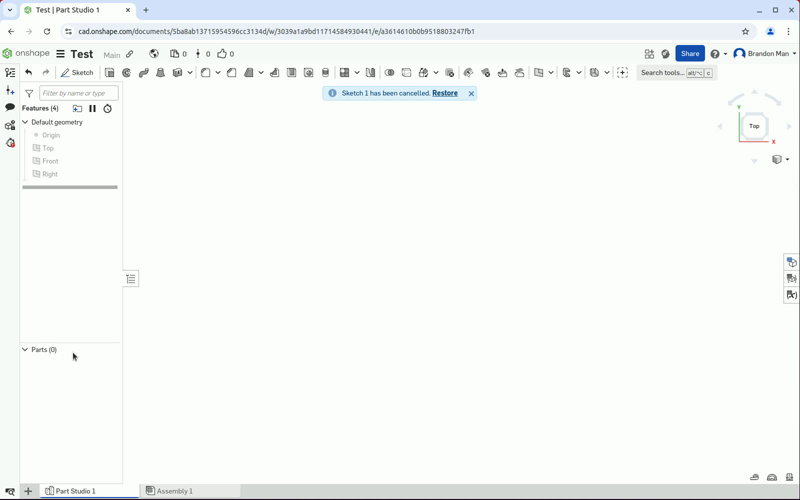
key(y)
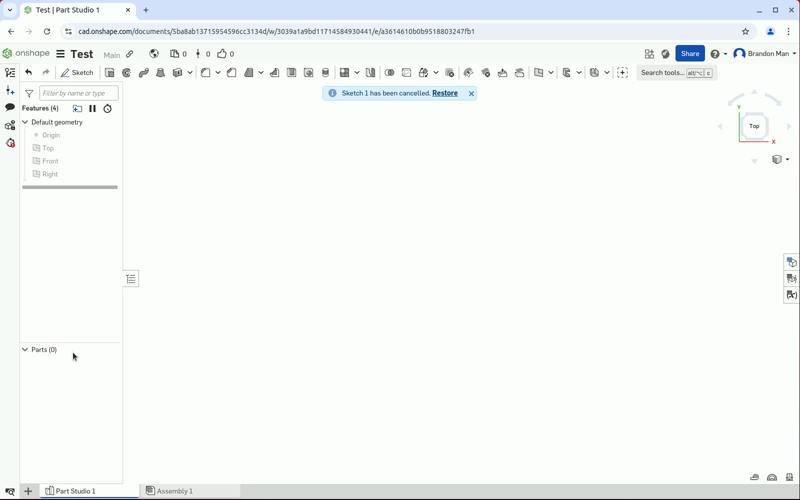
key(shift+p)
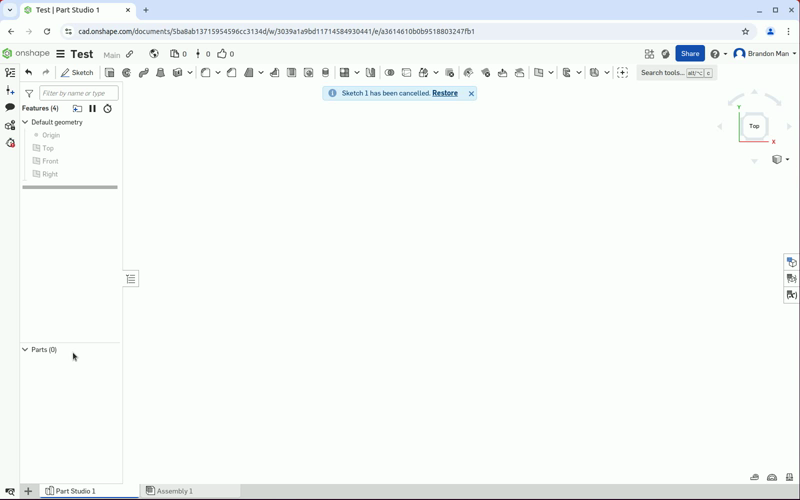
key(space)
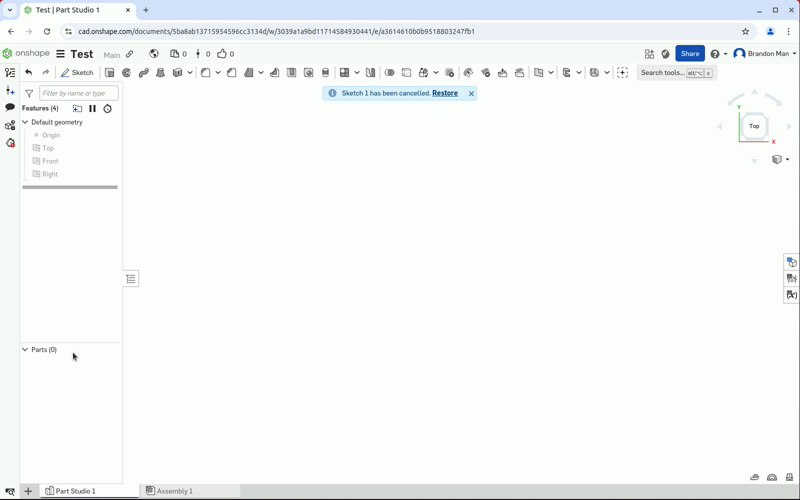
key_down(shift)
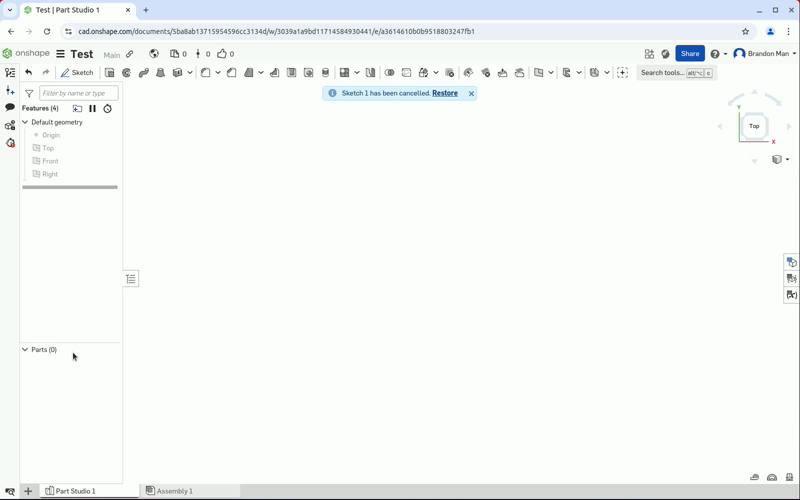
key(up)
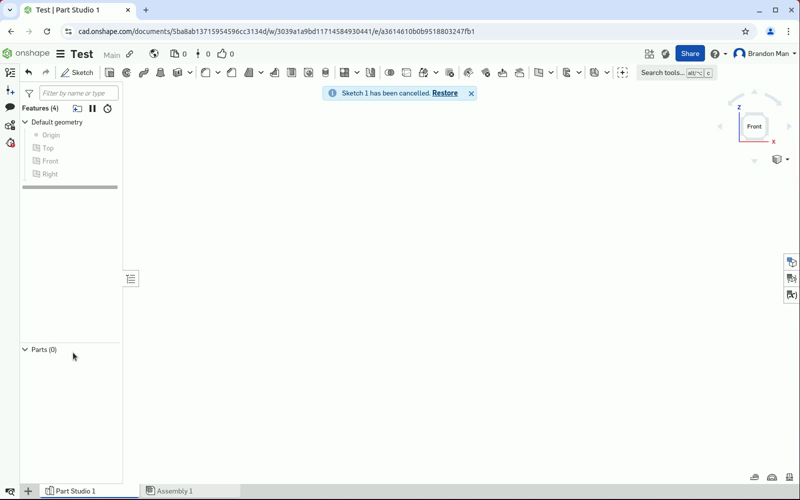
key_up(shift)
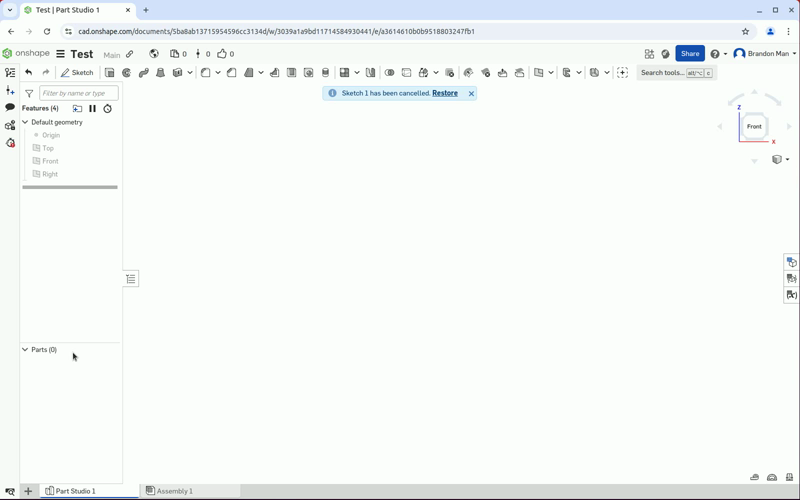
mouse_move(73, 352)
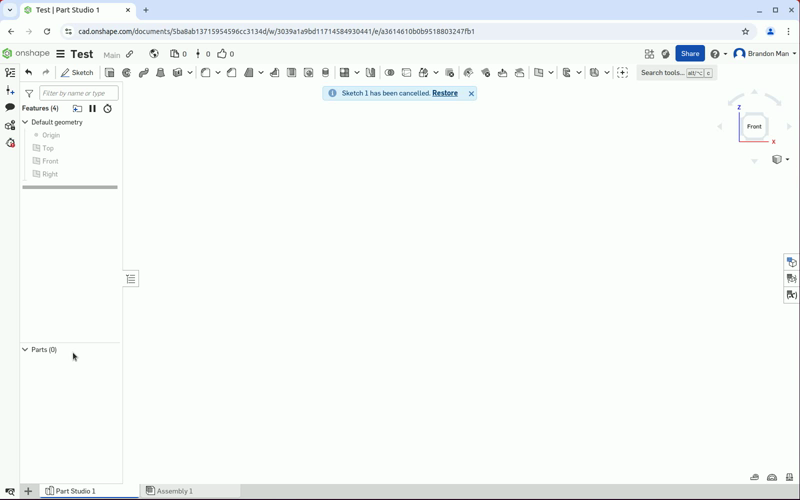
key(shift+y)
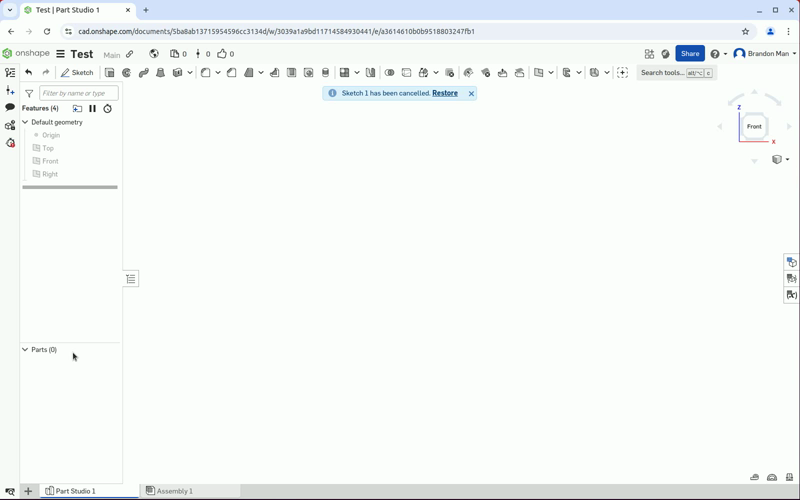
key(shift+s)
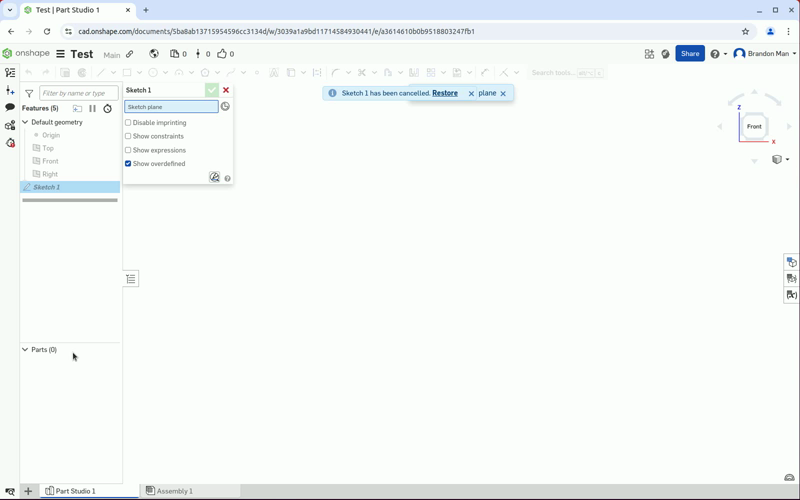
mouse_move(73, 163)
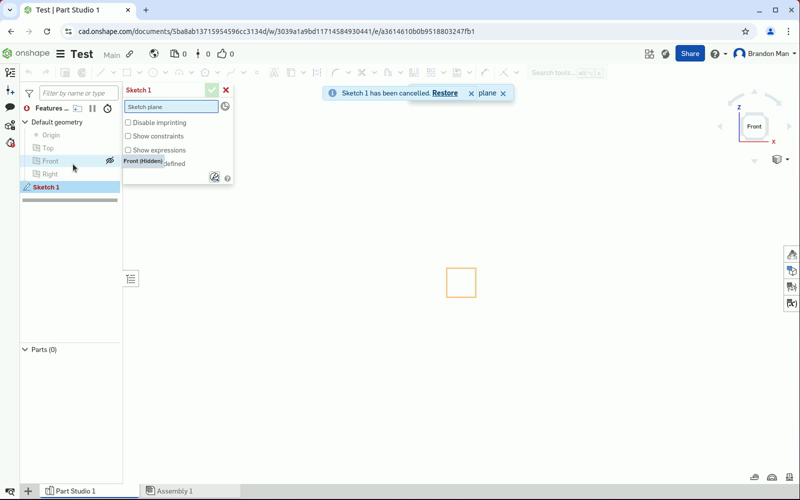
click(73, 163)
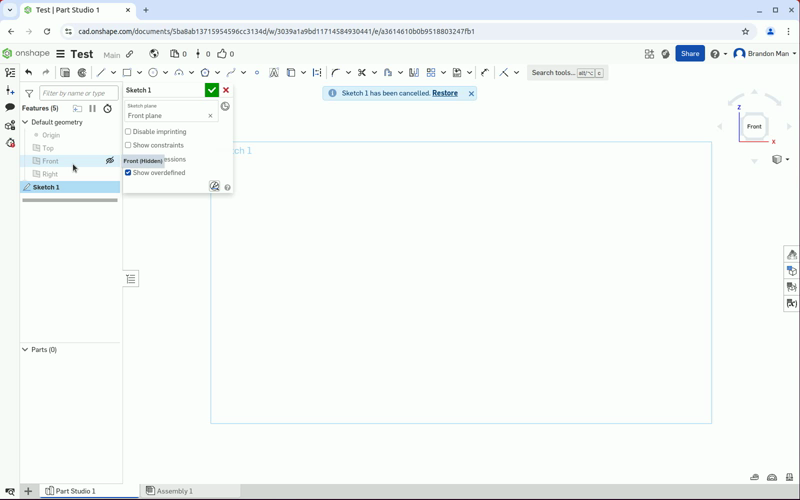
mouse_move(73, 352)
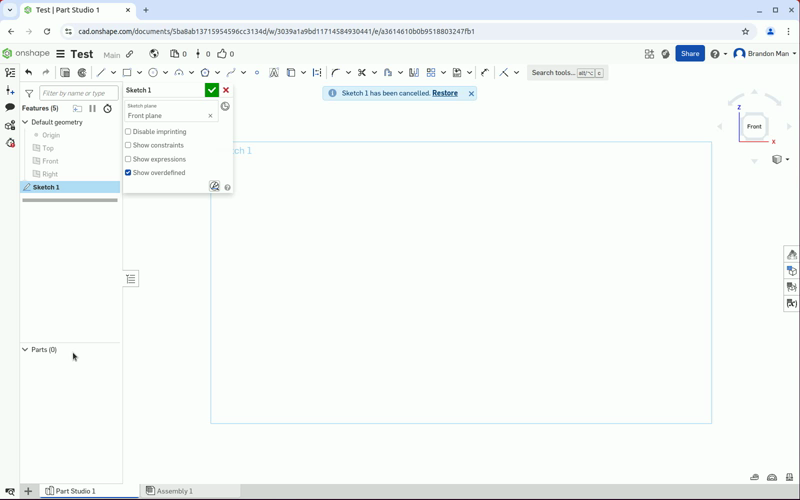
key(y)
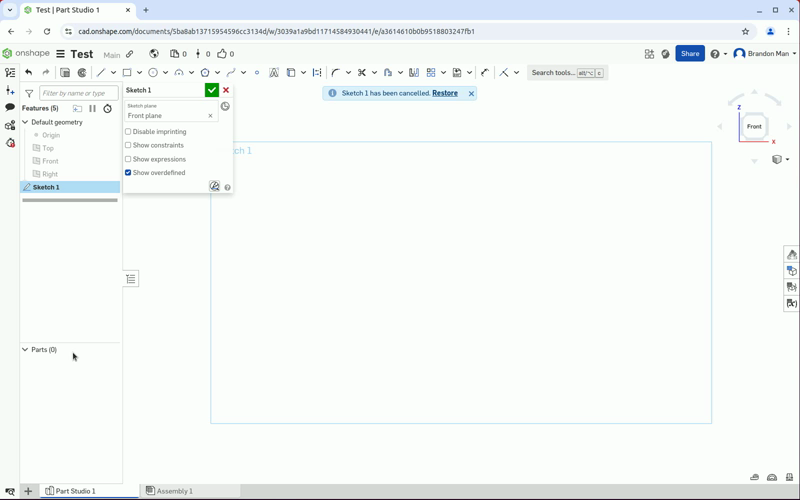
key(c)
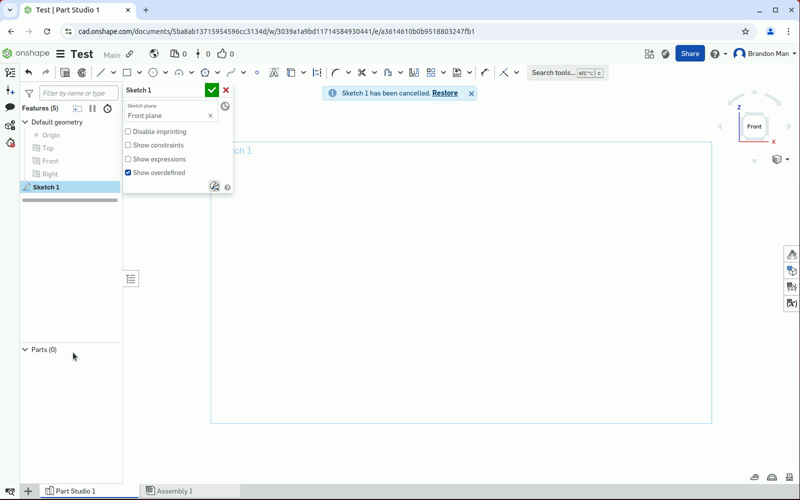
key_down(shift)
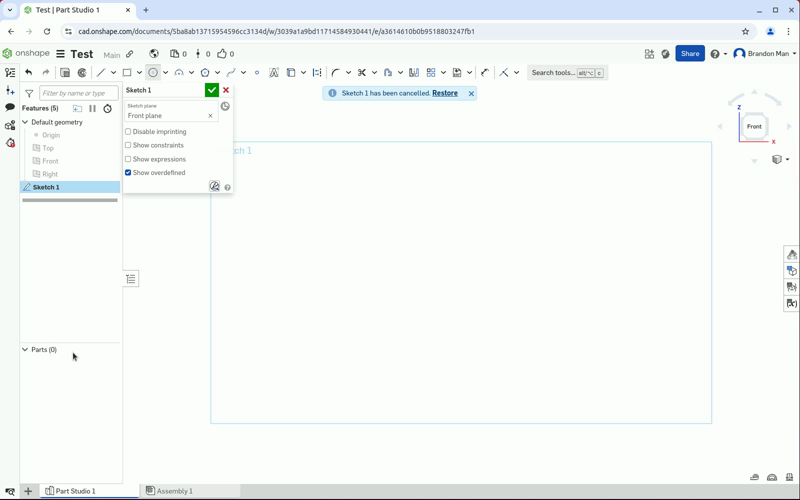
mouse_move(461, 282)
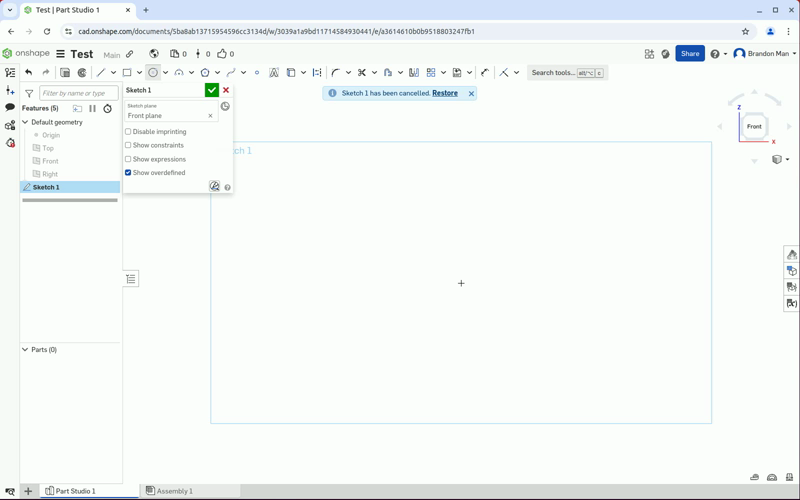
click(461, 282)
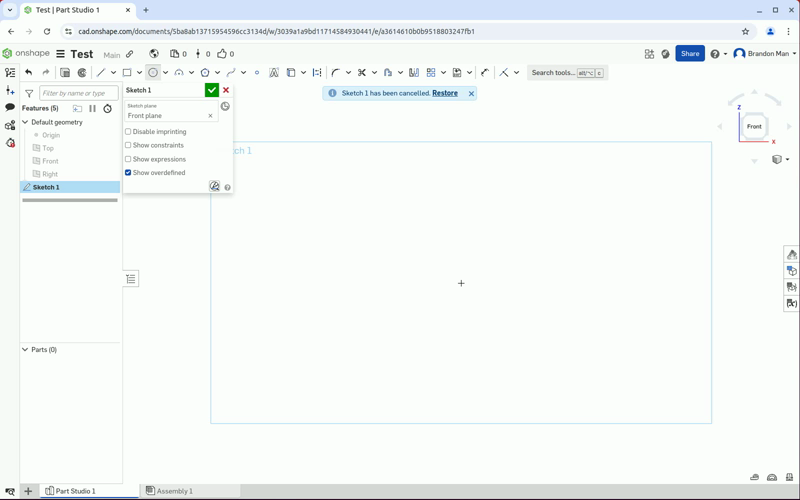
key_up(shift)
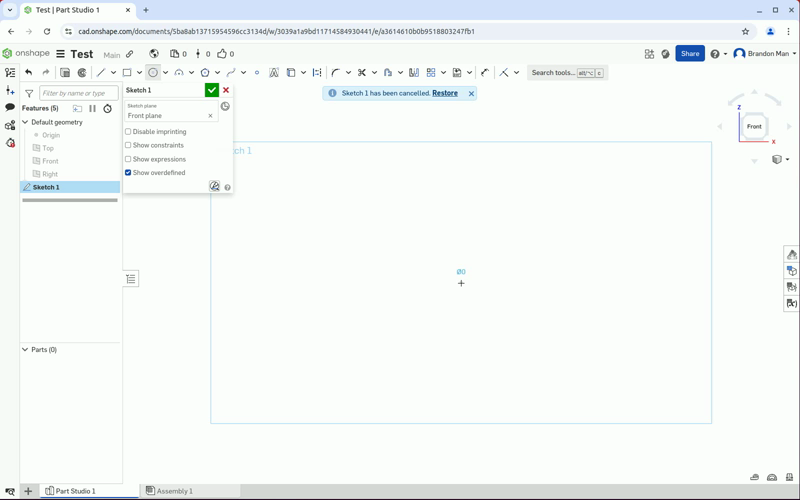
mouse_move(562, 282)
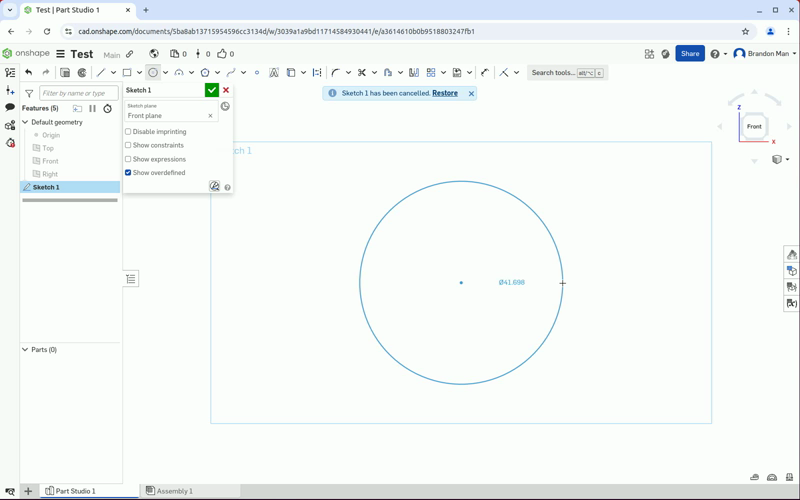
click(562, 282)
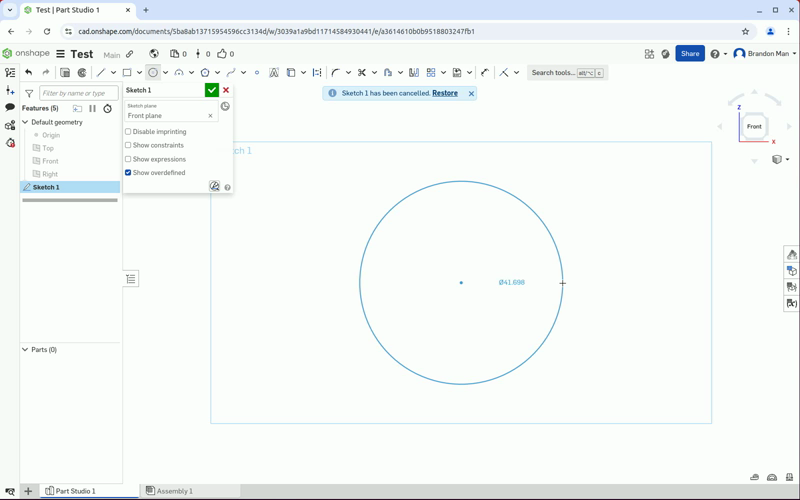
key(esc)
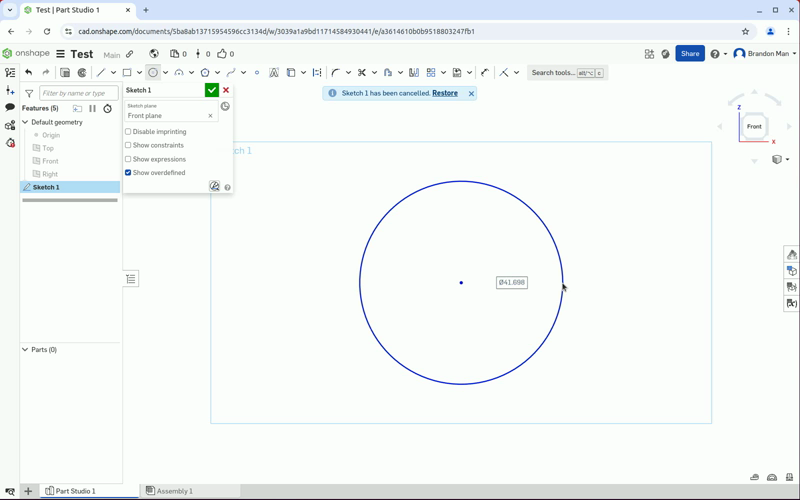
mouse_move(460, 226)
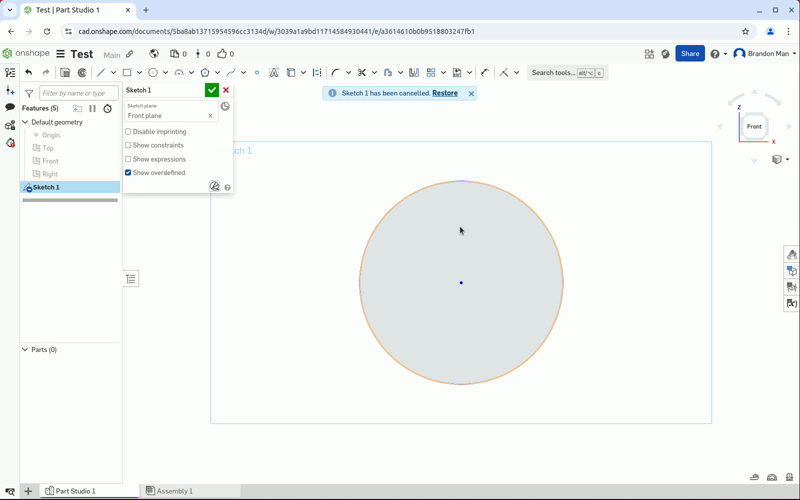
click(460, 226)
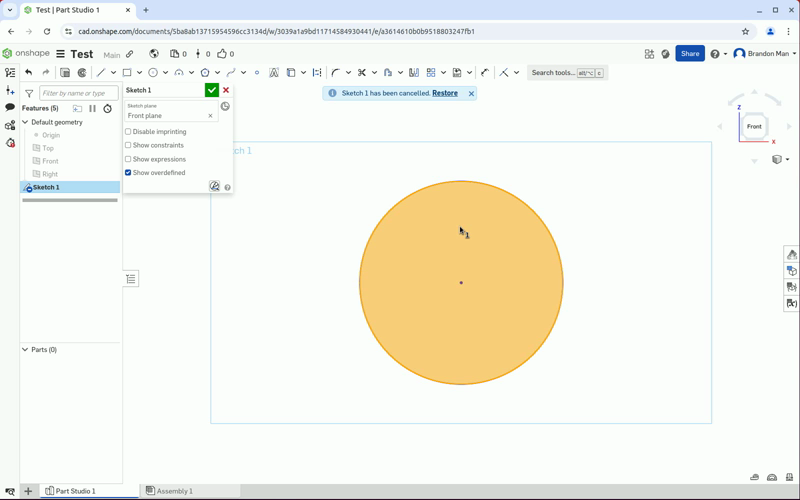
mouse_move(73, 352)
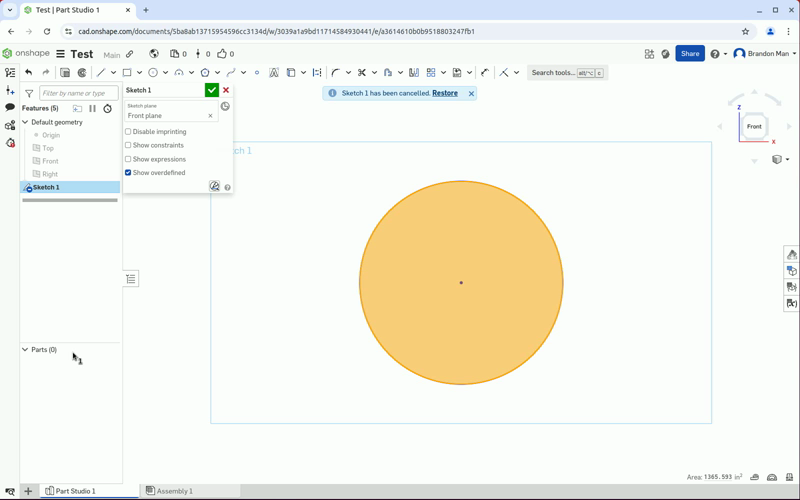
key(shift+y)
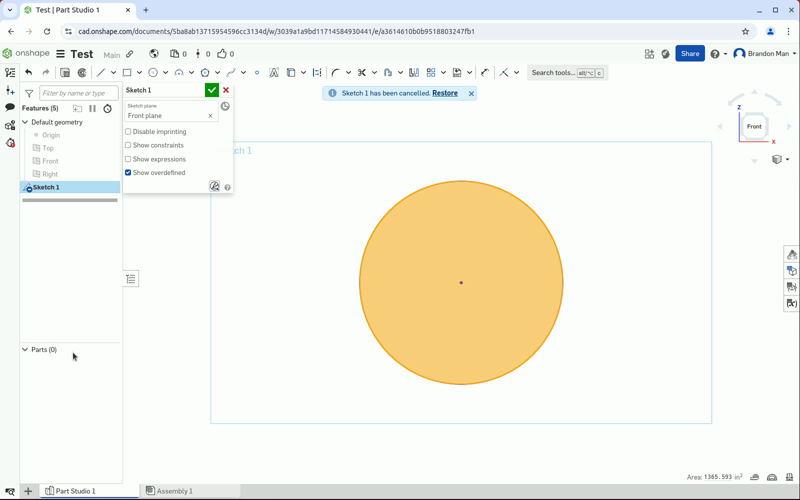
key(shift+e)
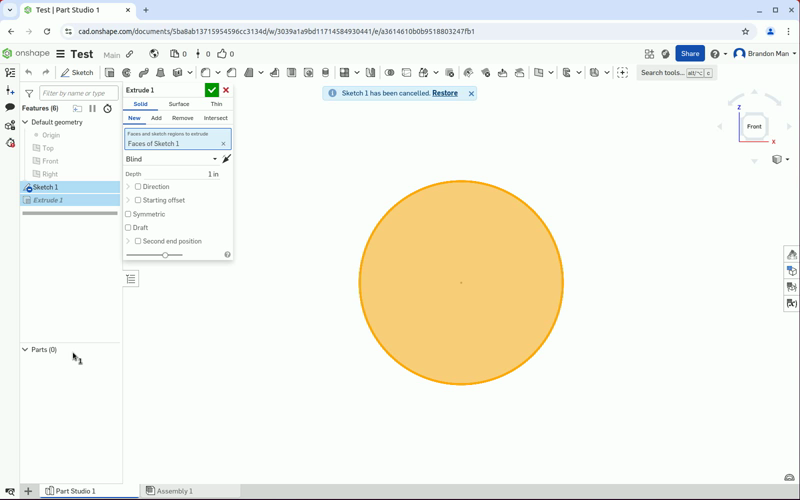
mouse_move(143, 106)
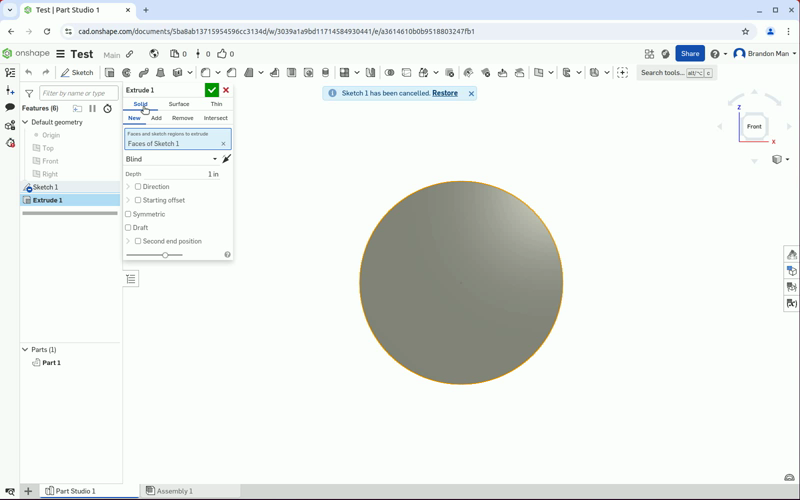
click(143, 106)
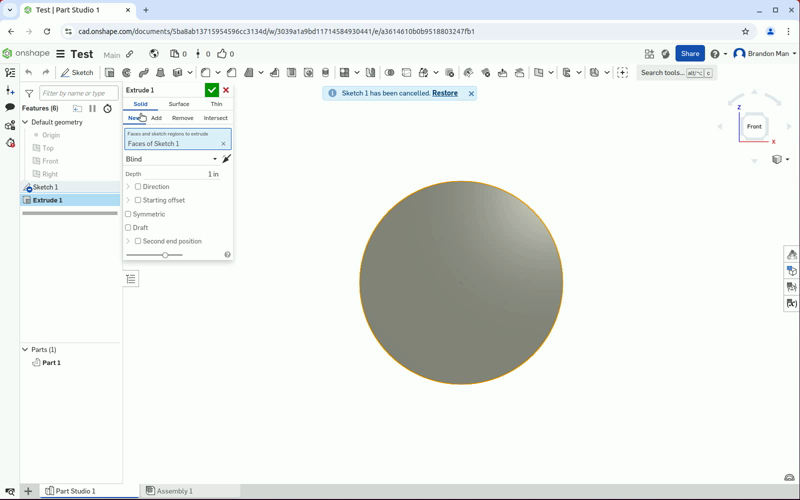
mouse_move(137, 120)
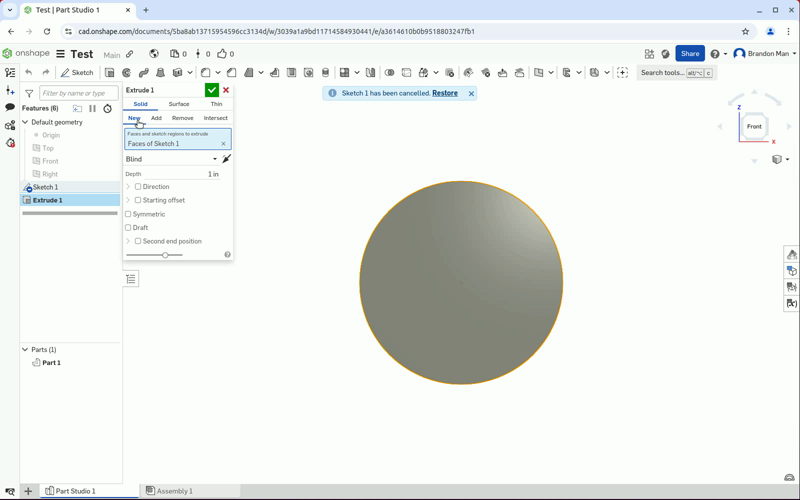
click(137, 120)
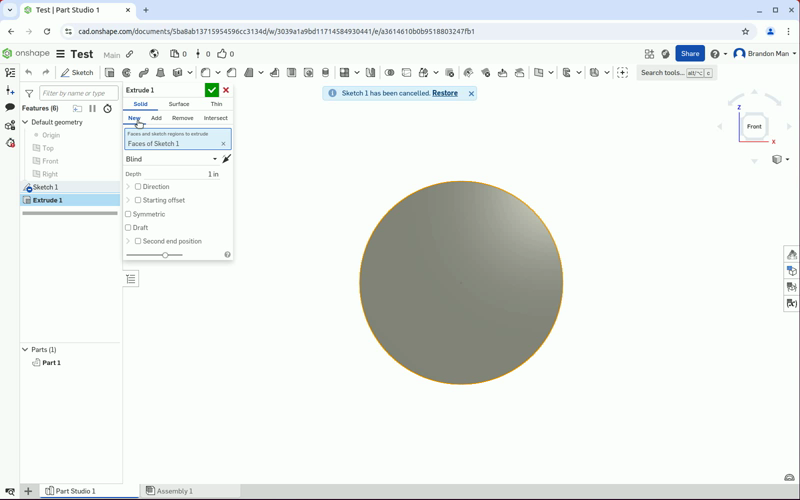
key(tab, 4)
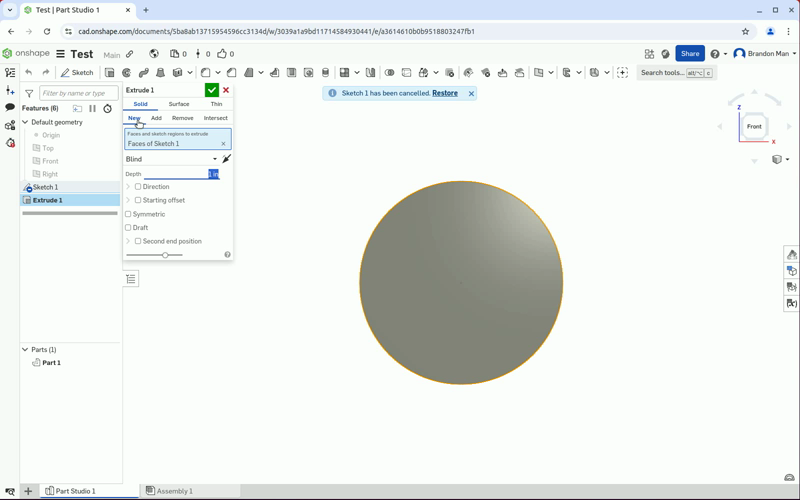
text(-9.628)
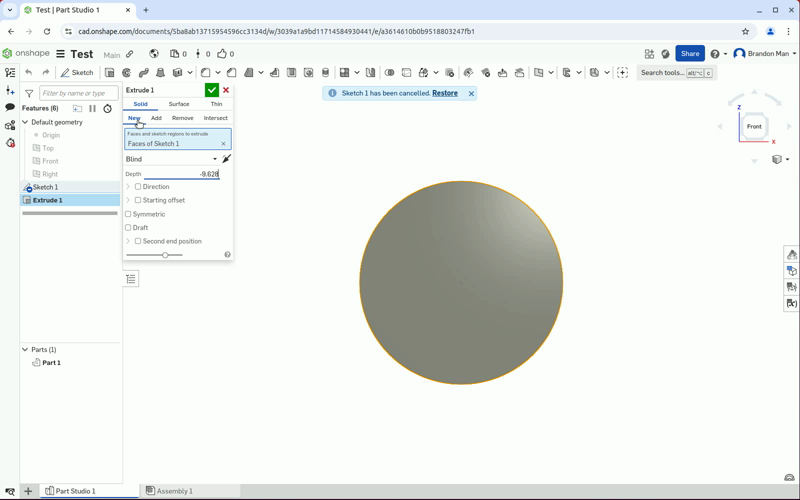
key(enter)
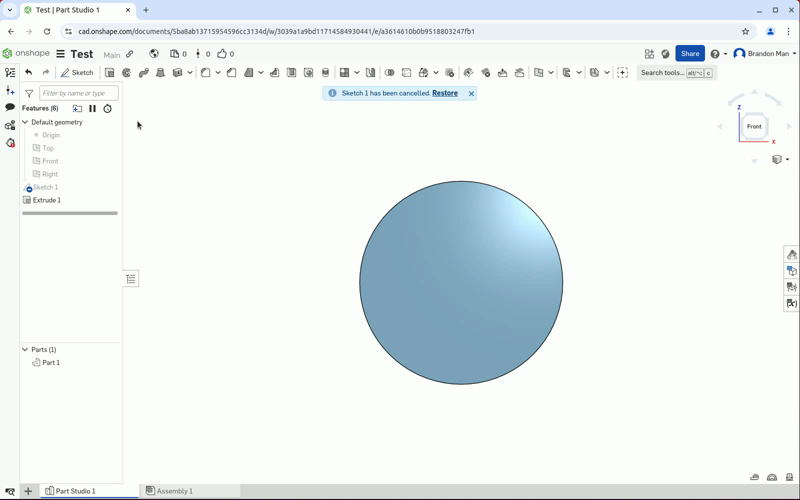
key(shift+h)
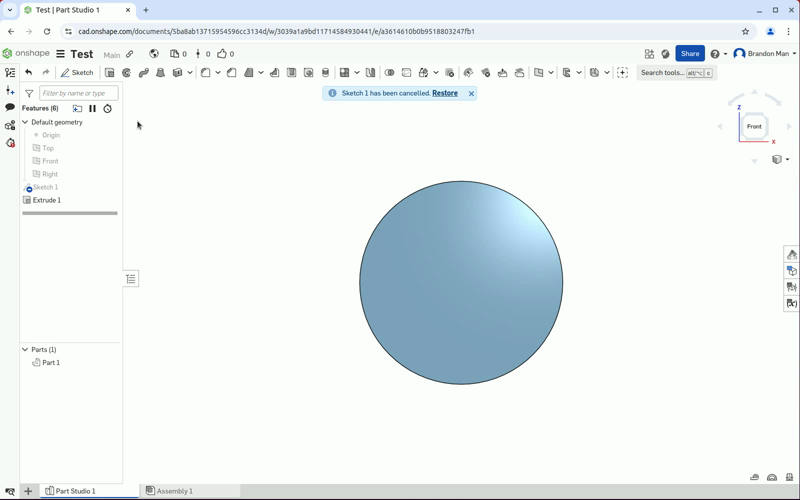
key(shift+h)
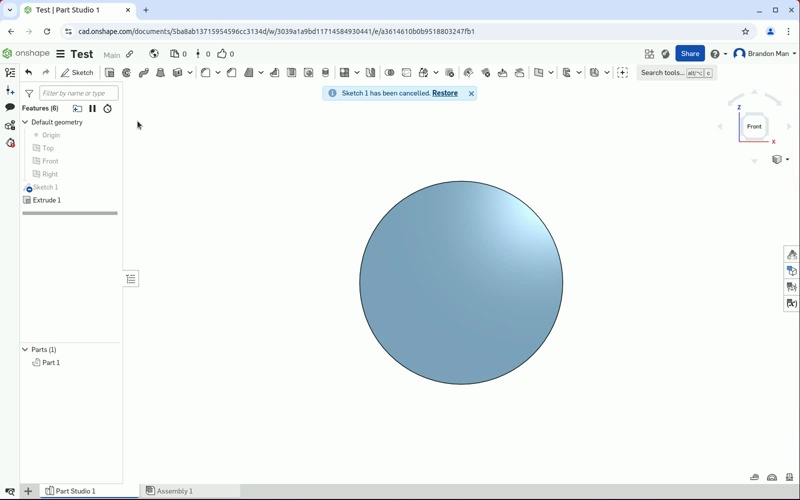
mouse_move(73, 189)
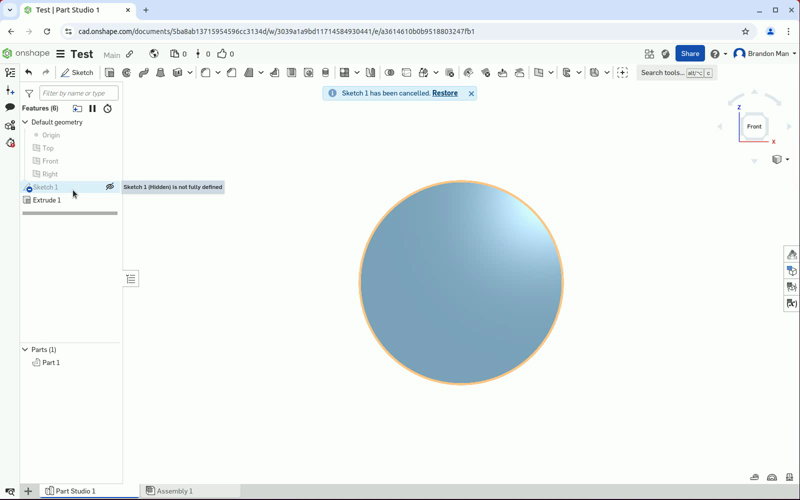
click(73, 189)
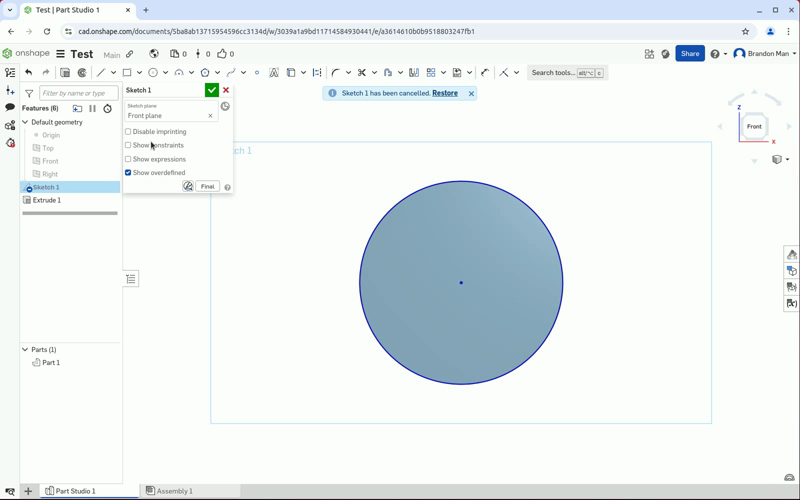
mouse_move(229, 92)
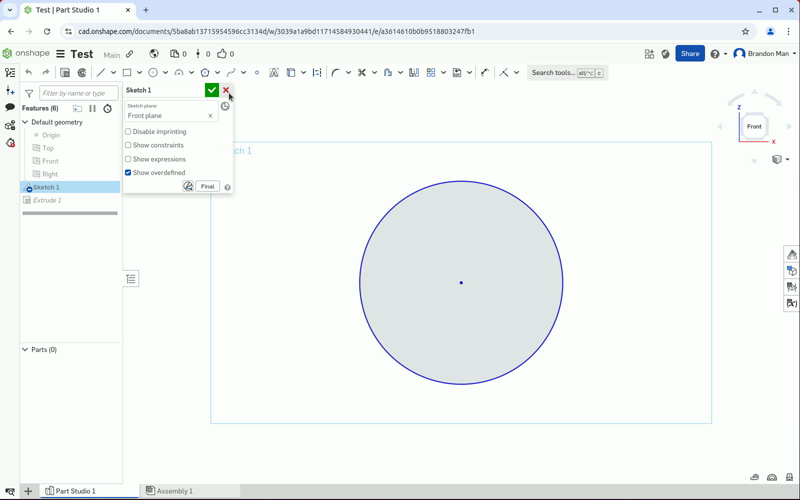
click(229, 92)
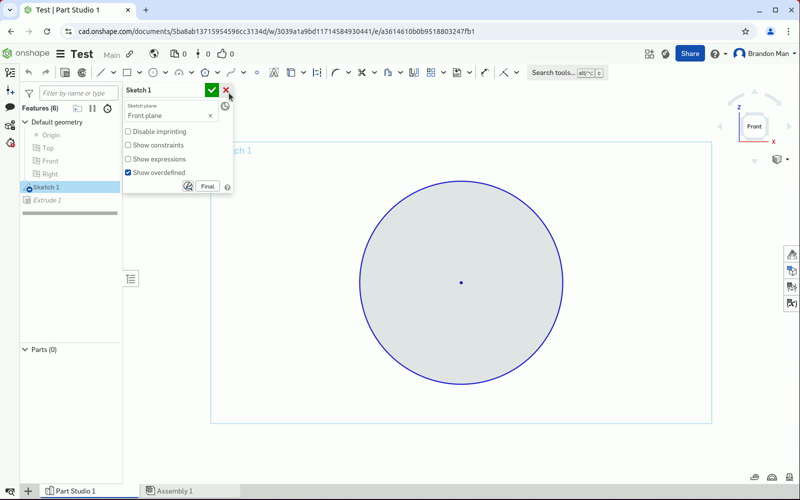
key(shift+s)
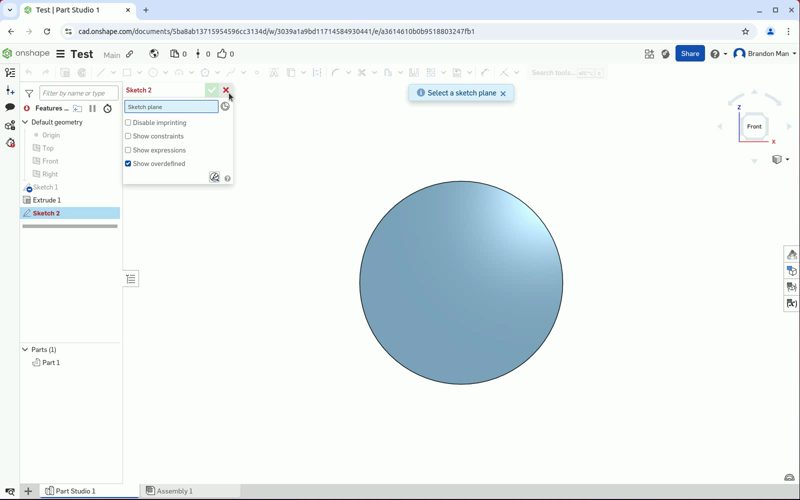
mouse_move(73, 163)
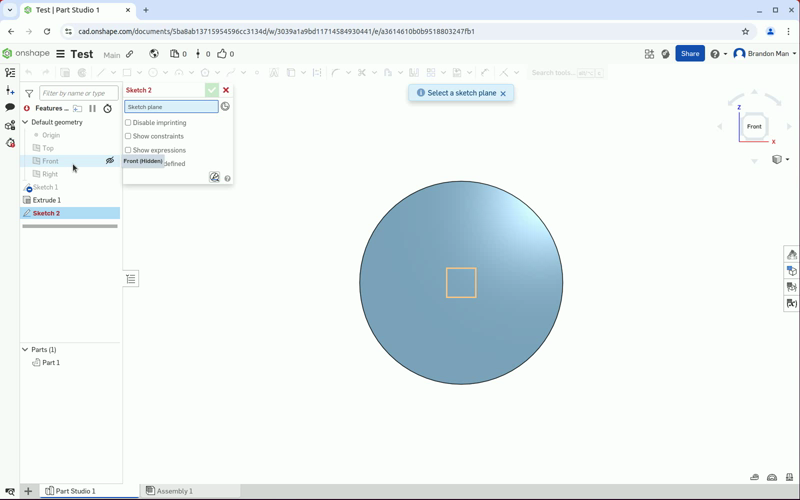
click(73, 163)
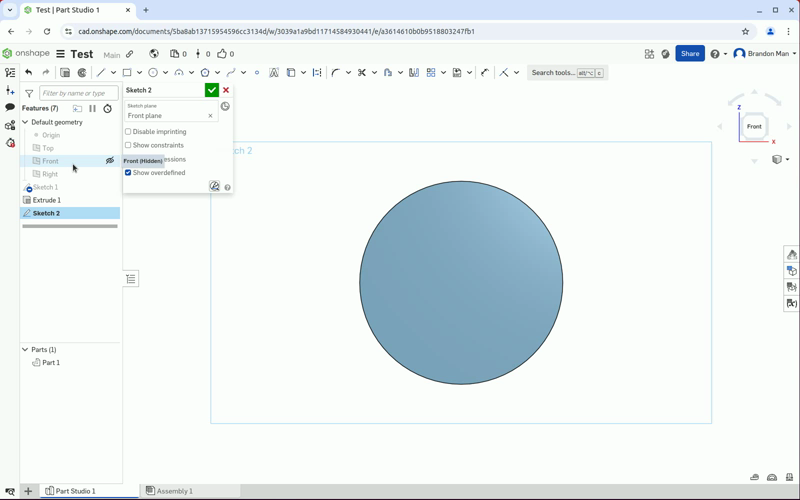
mouse_move(73, 352)
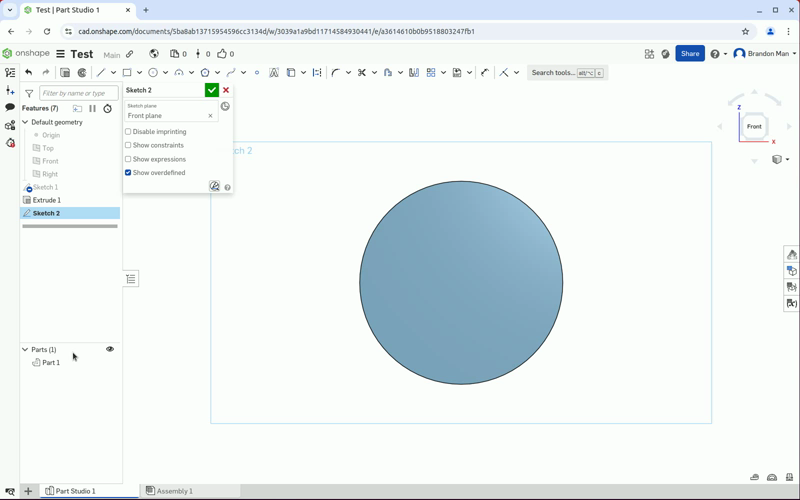
key(y)
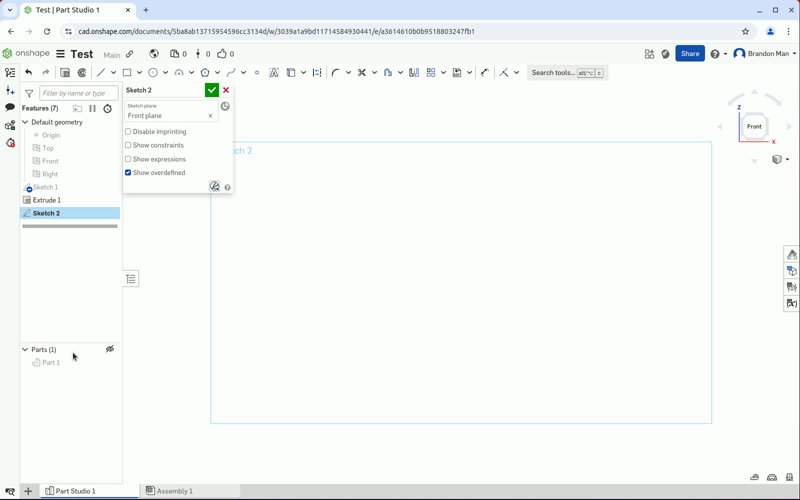
key(c)
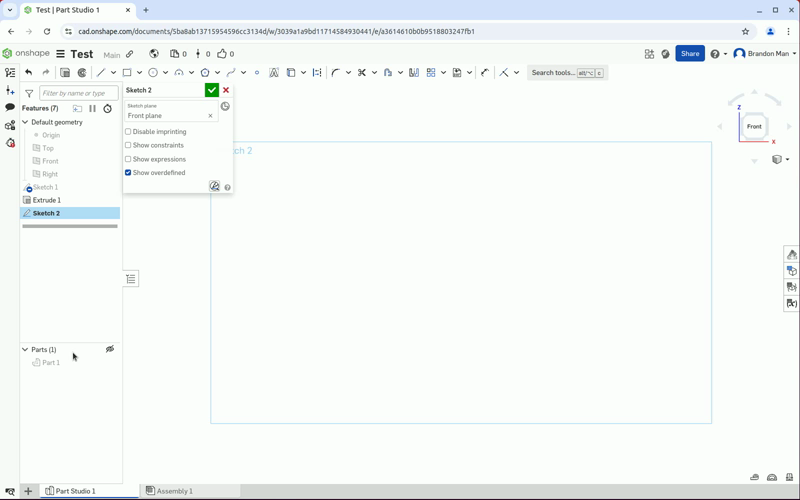
key_down(shift)
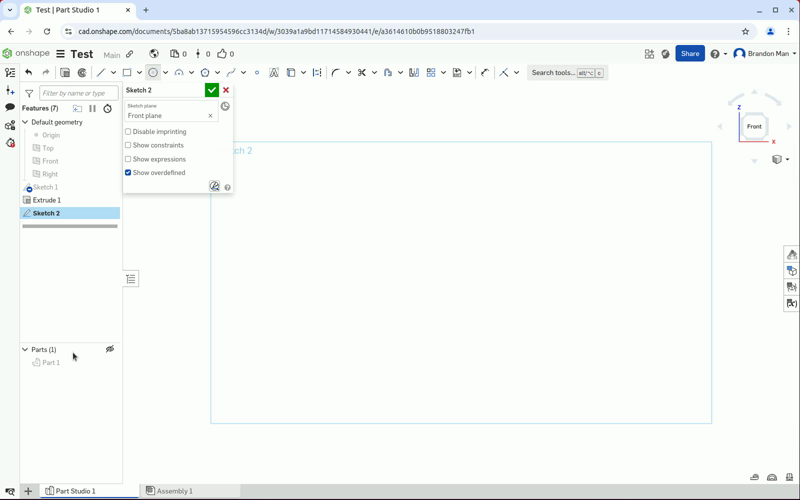
mouse_move(461, 282)
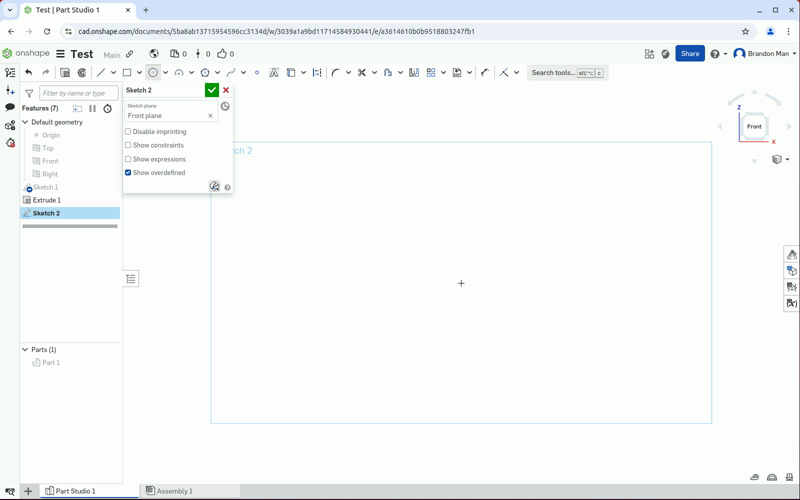
click(461, 282)
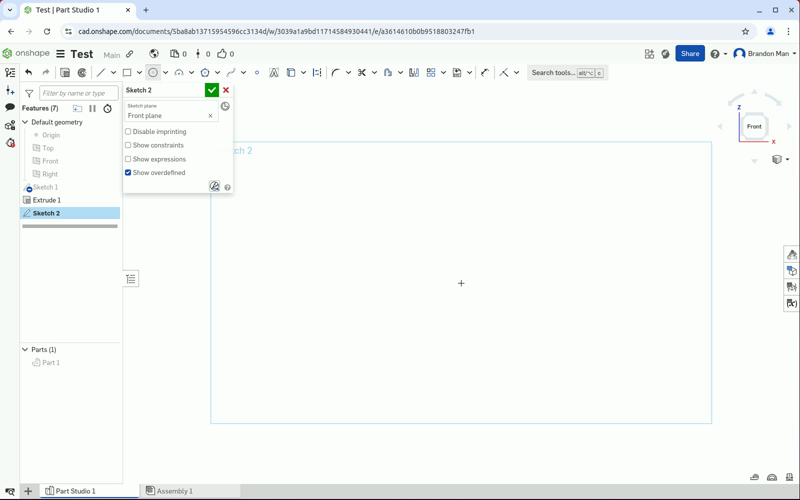
key_up(shift)
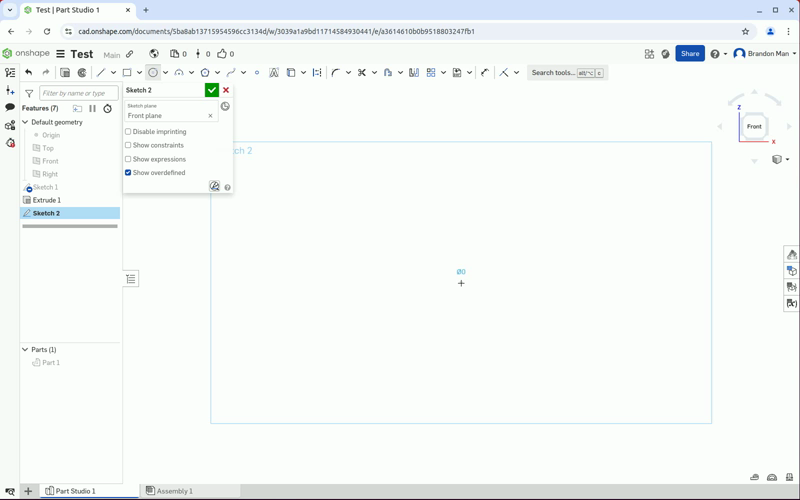
mouse_move(562, 282)
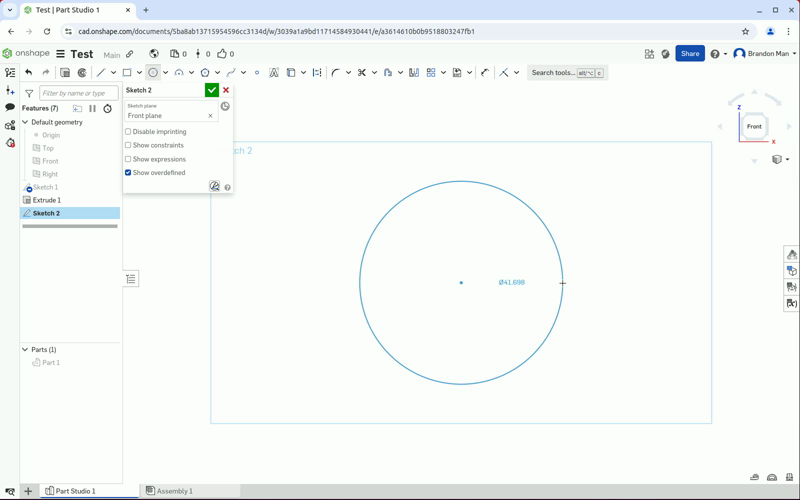
click(562, 282)
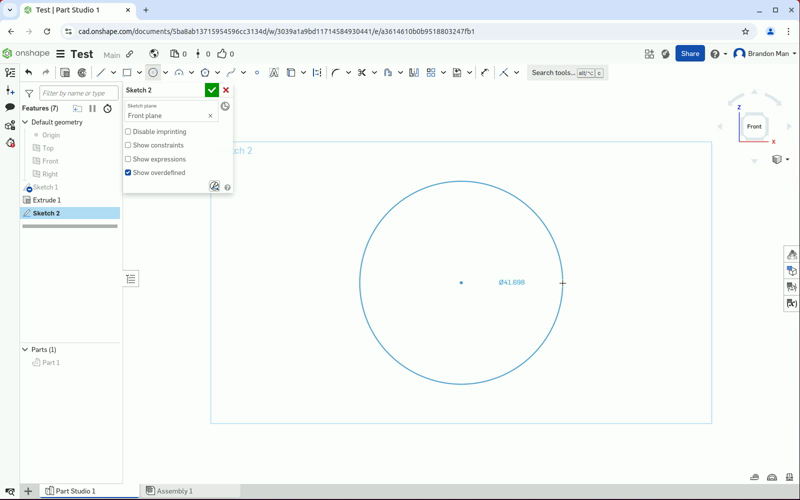
key(esc)
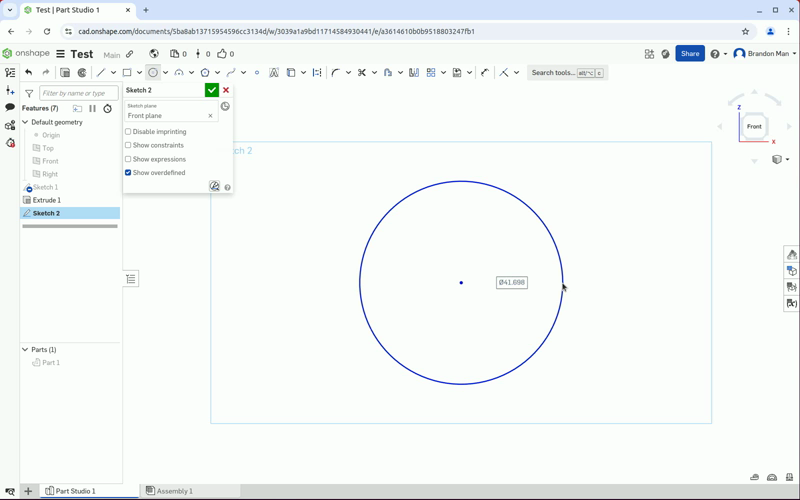
mouse_move(443, 256)
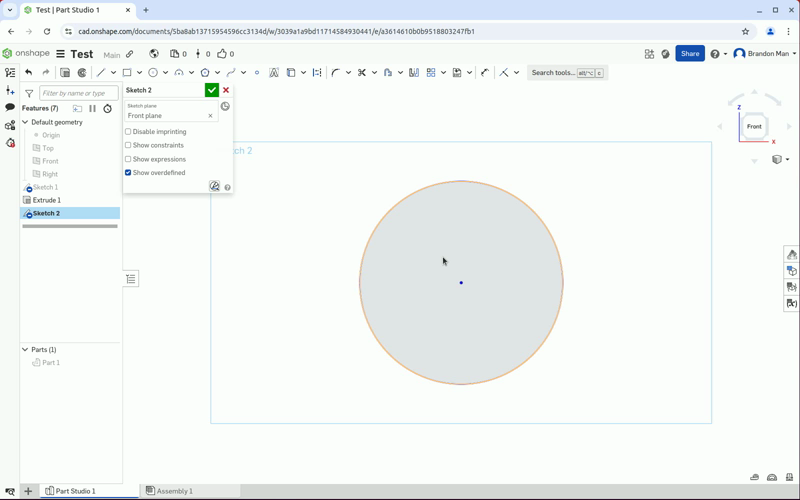
click(443, 256)
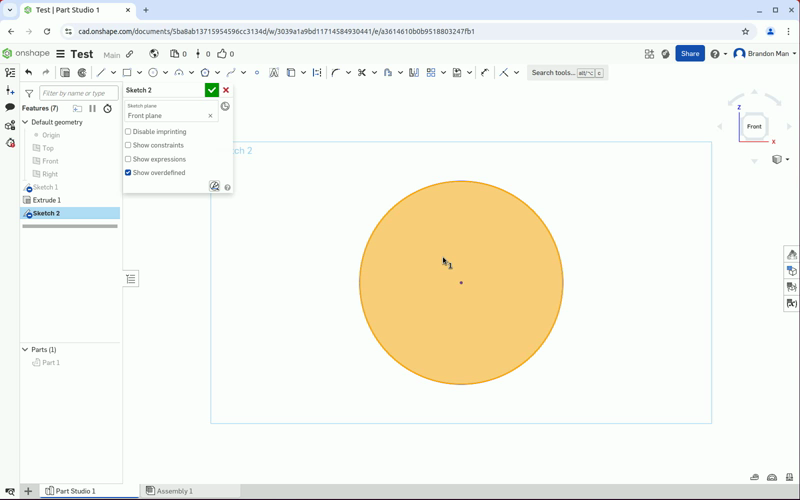
mouse_move(73, 352)
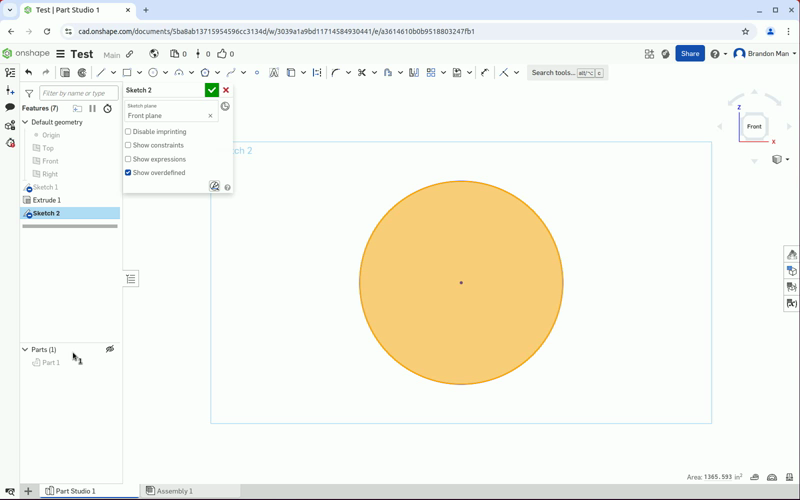
key(shift+y)
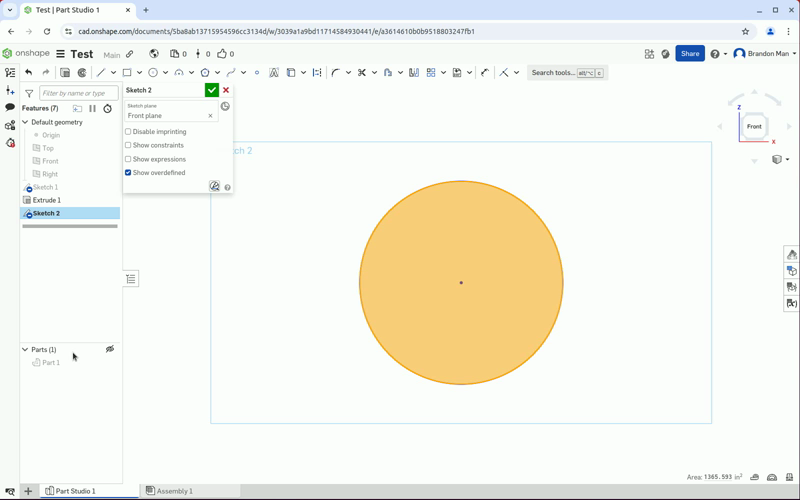
key(shift+e)
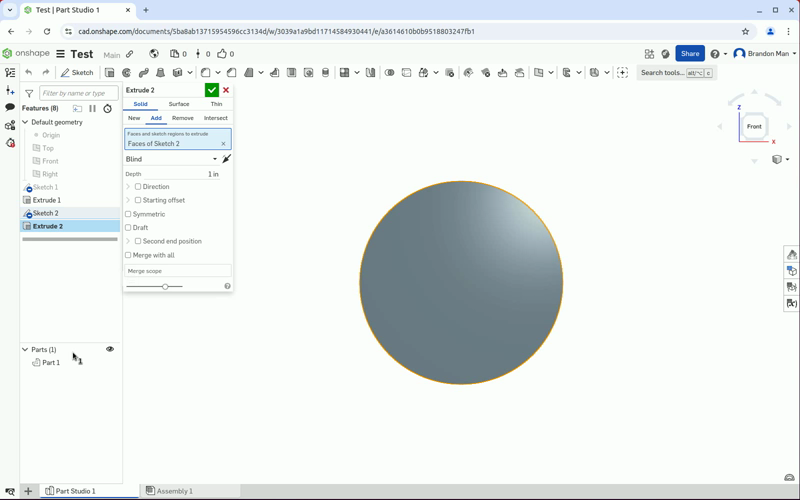
mouse_move(143, 106)
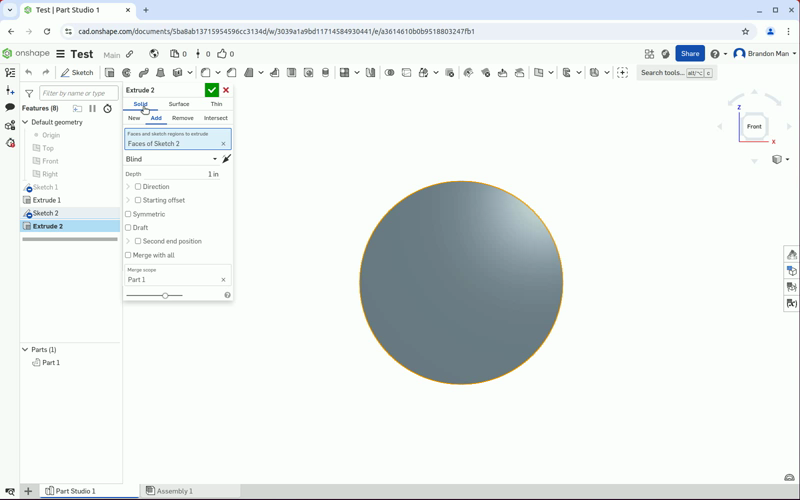
click(143, 106)
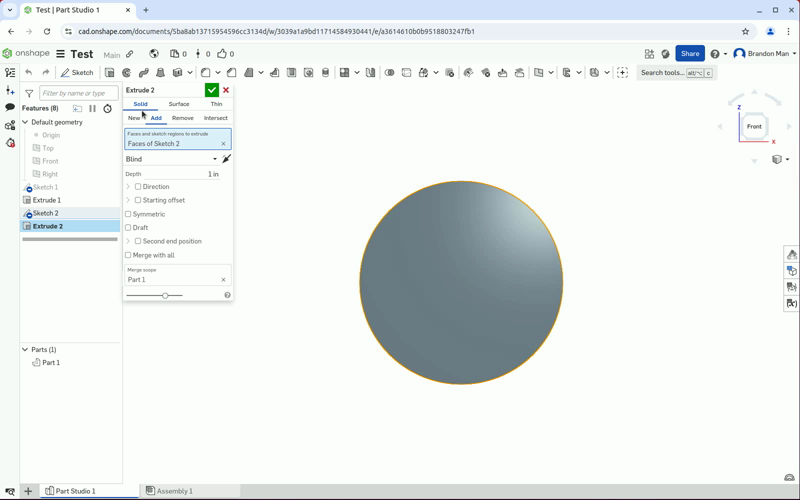
mouse_move(137, 120)
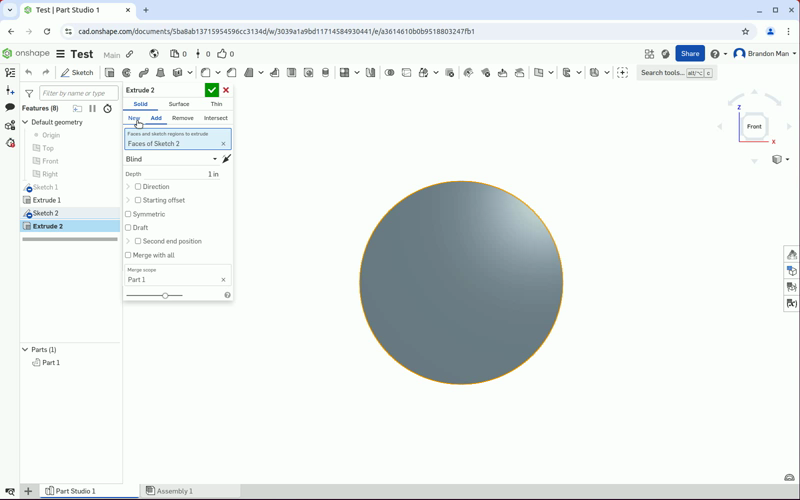
click(137, 120)
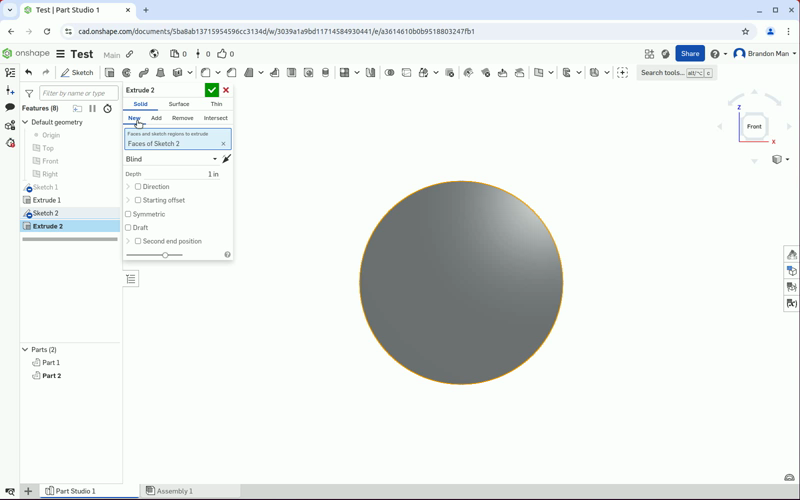
key(tab, 4)
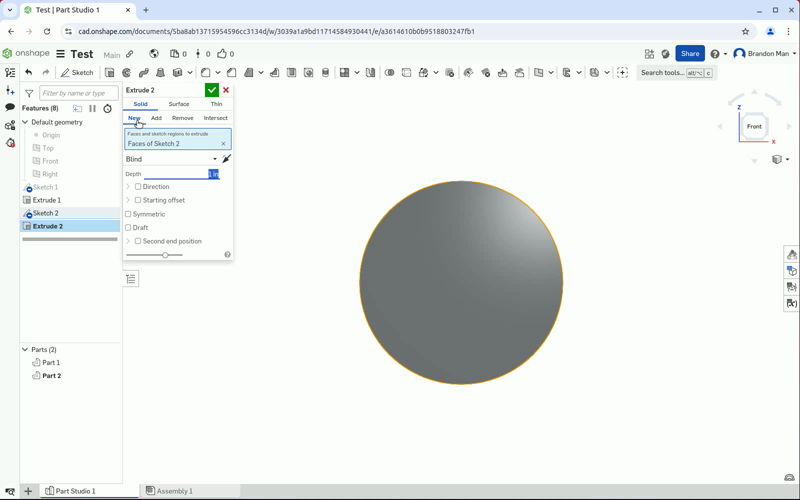
text(7.703)
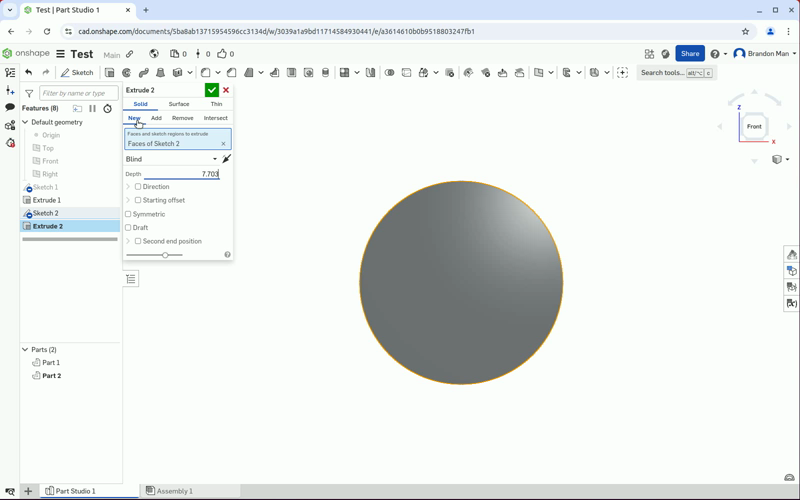
key(enter)
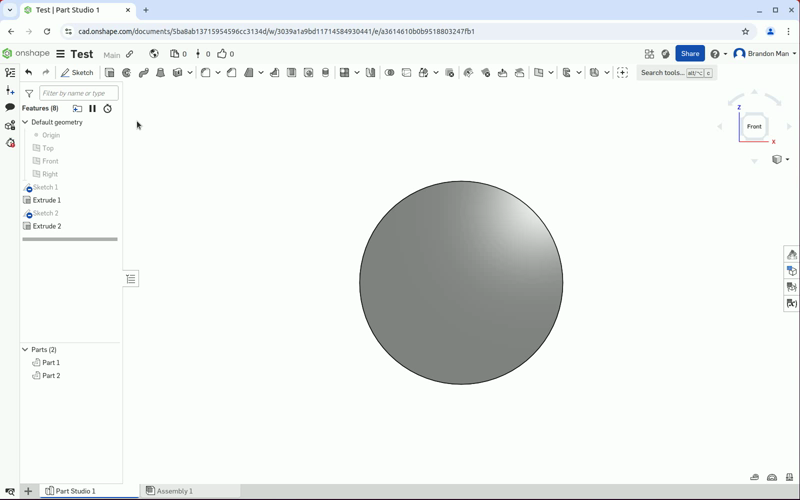
key(shift+h)
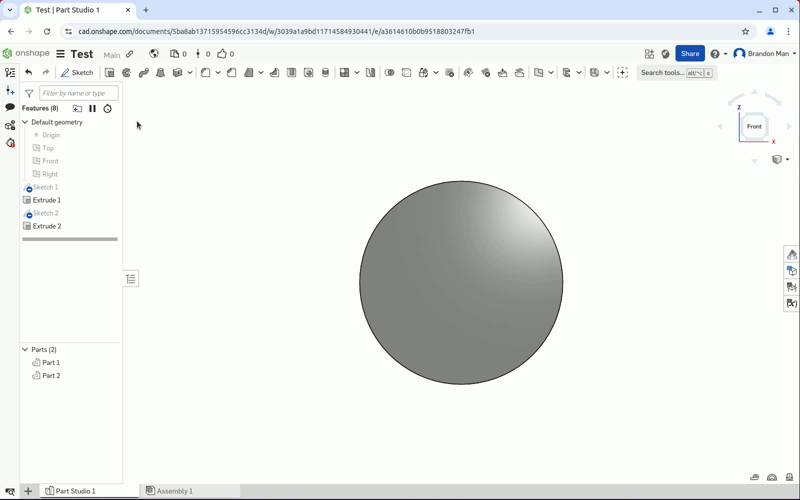
key(shift+h)
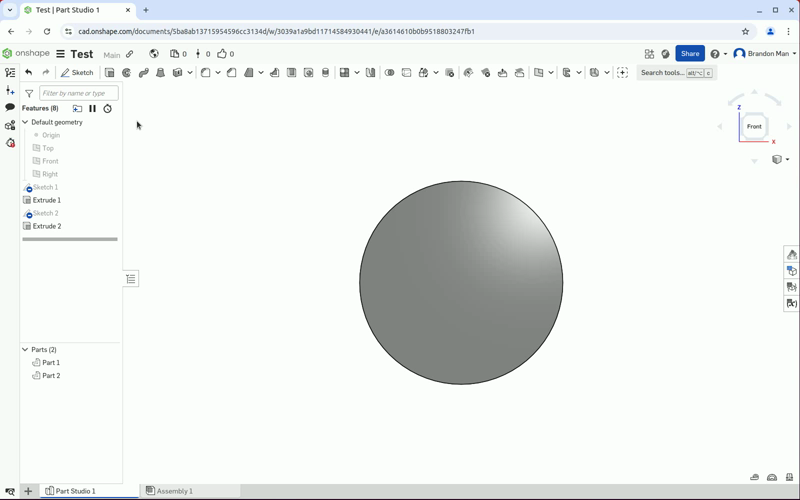
mouse_move(73, 189)
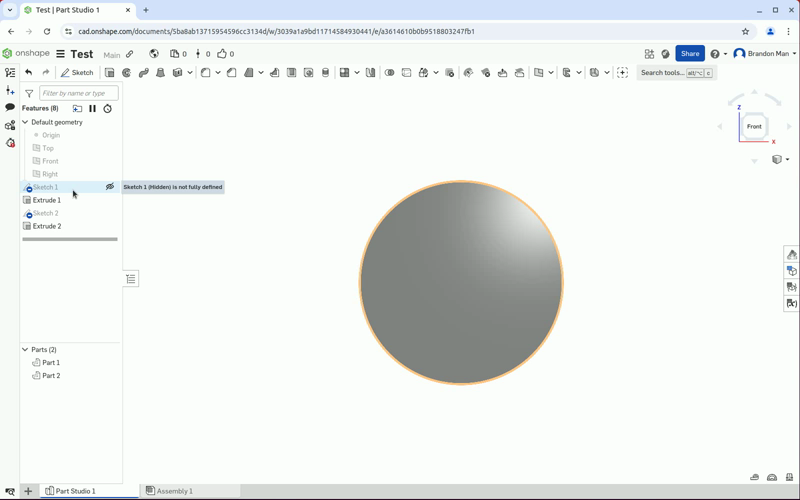
click(73, 189)
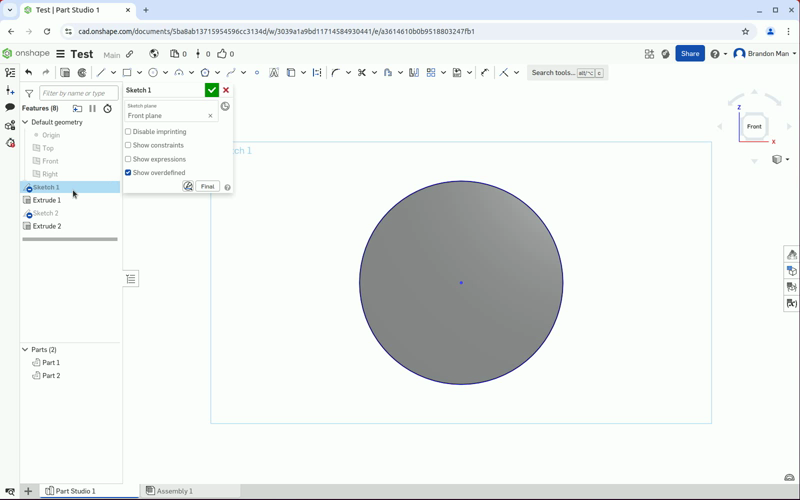
mouse_move(229, 92)
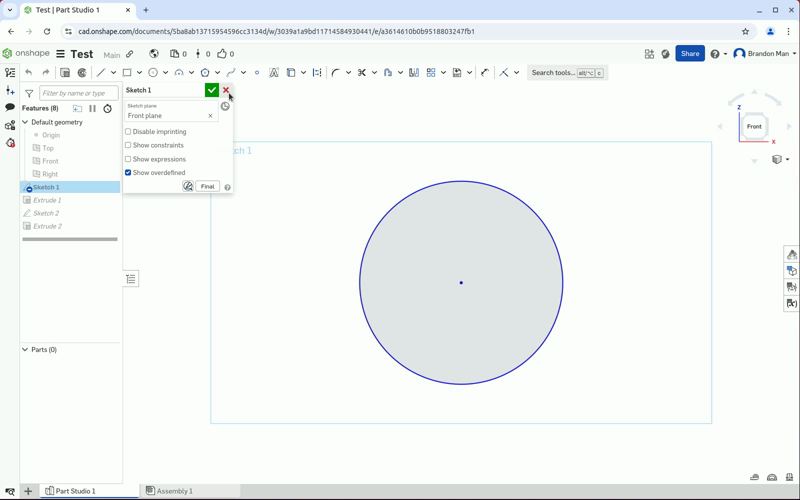
click(229, 92)
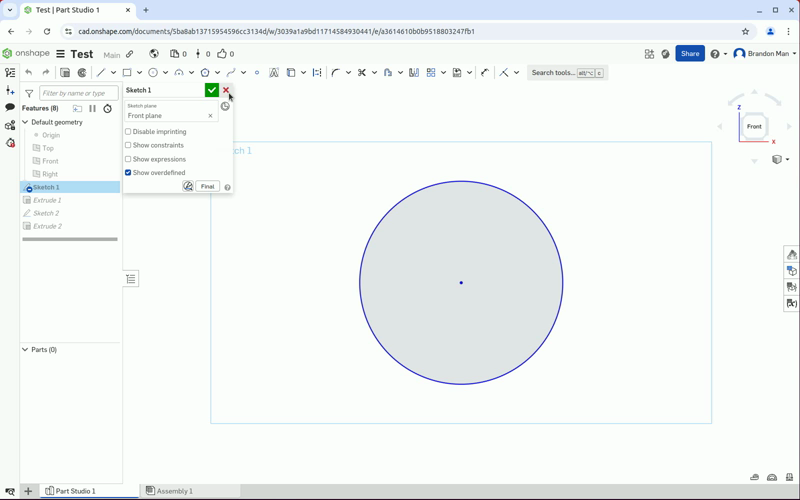
key(shift+s)
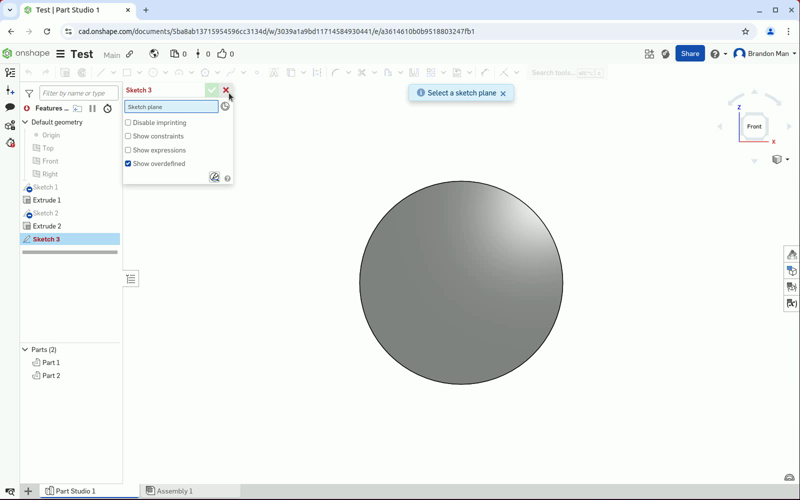
mouse_move(73, 163)
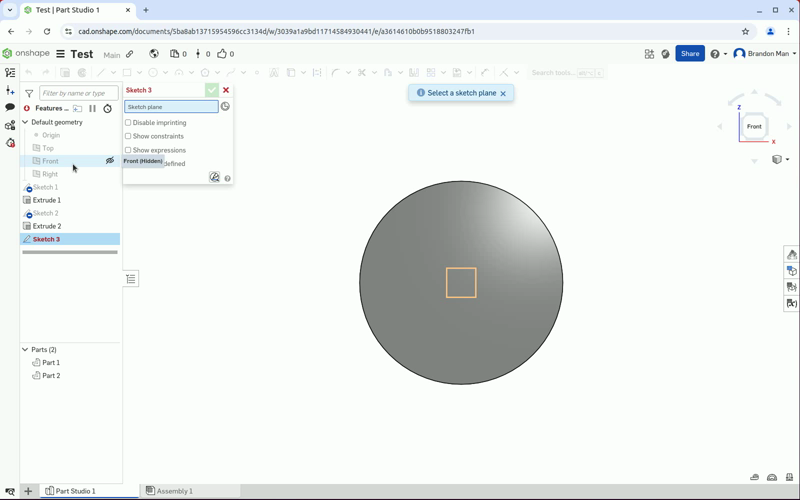
click(73, 163)
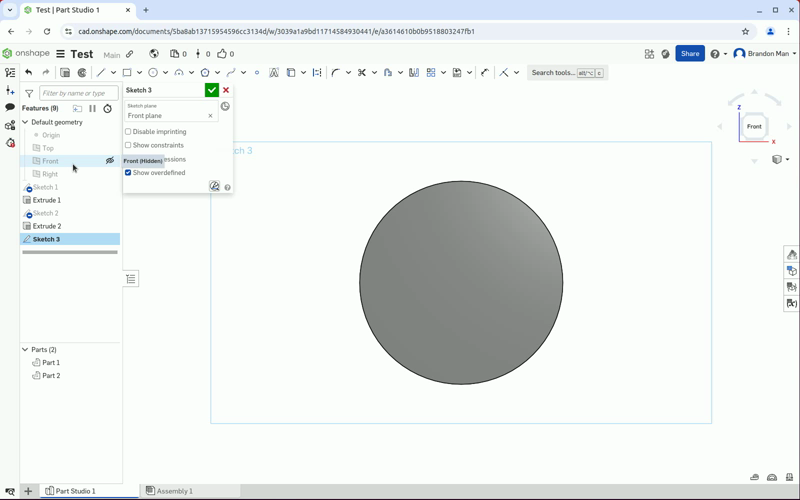
mouse_move(73, 352)
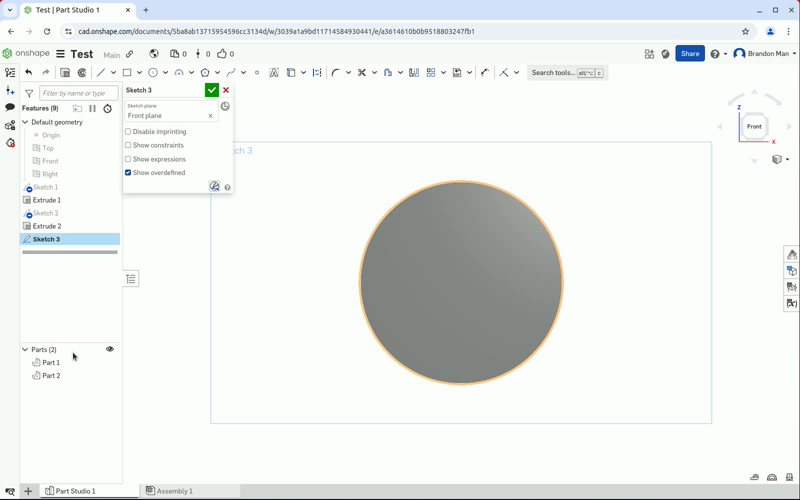
key(y)
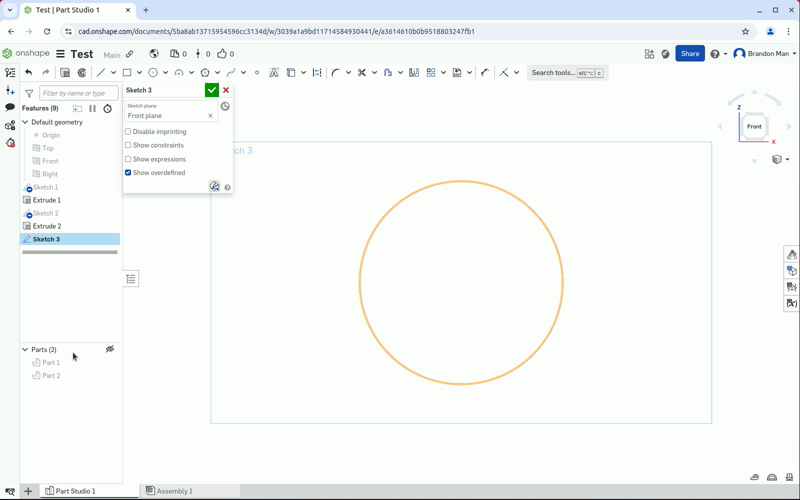
key(c)
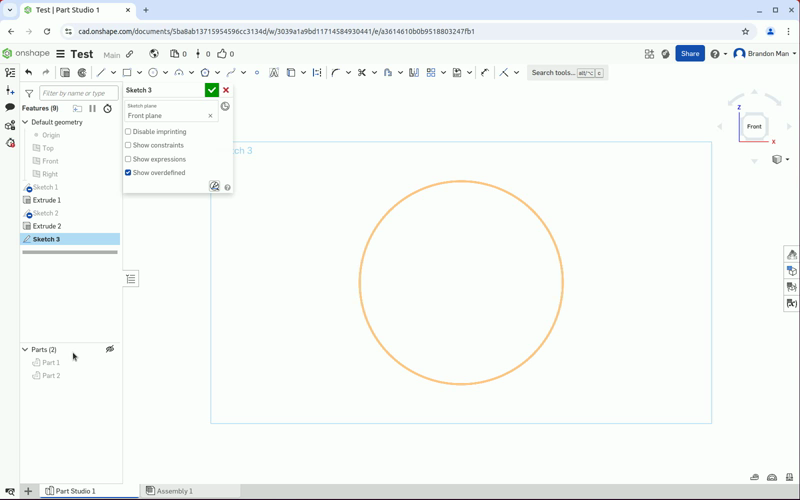
key_down(shift)
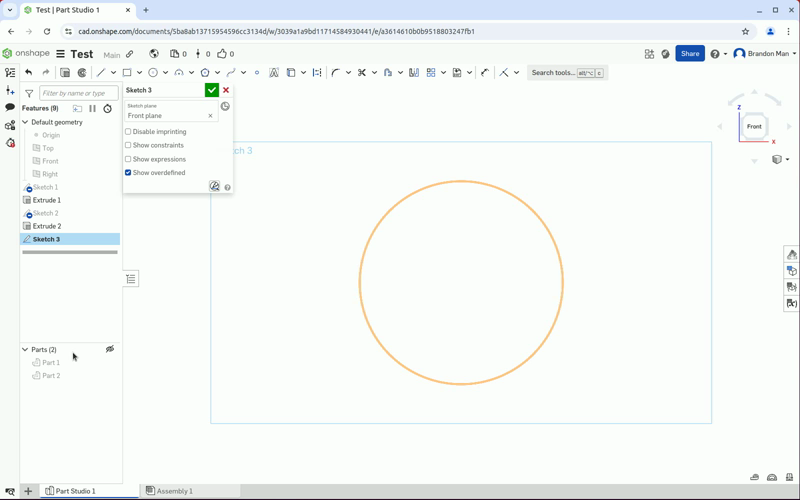
mouse_move(461, 282)
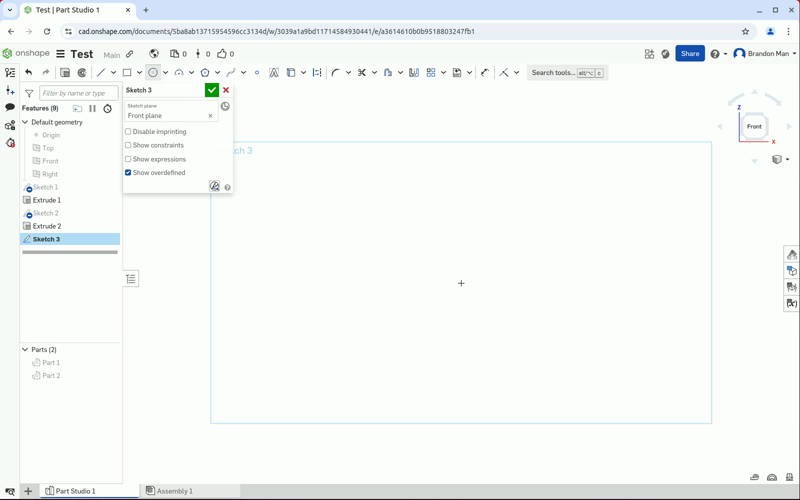
click(461, 282)
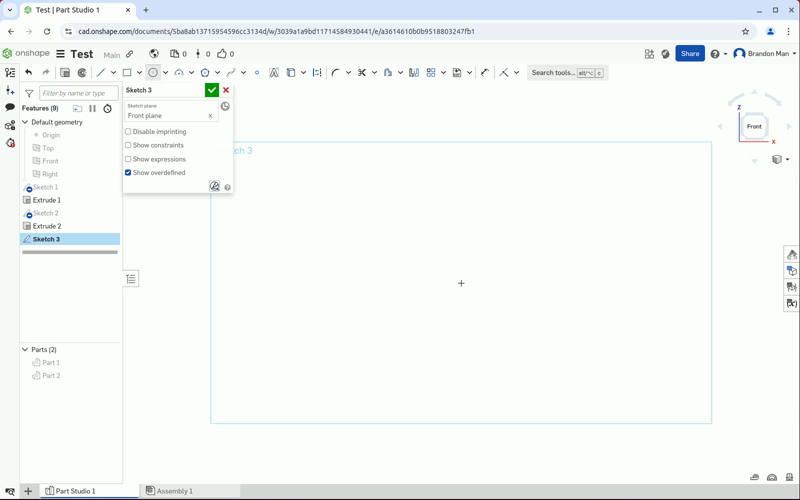
key_up(shift)
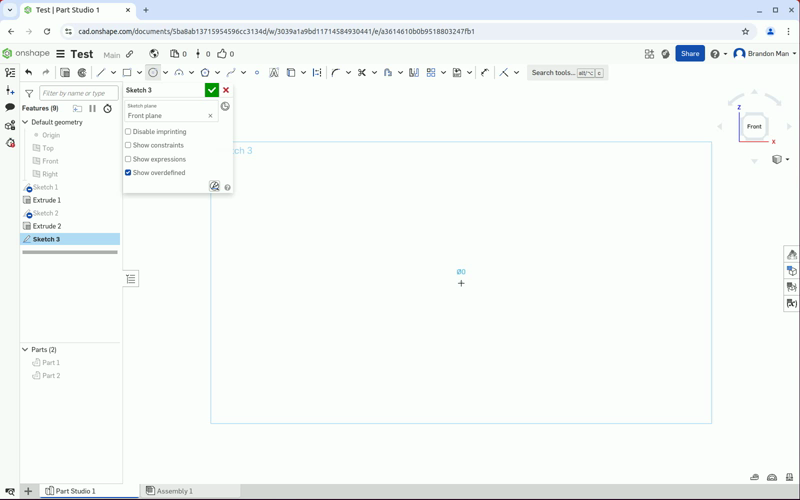
mouse_move(574, 282)
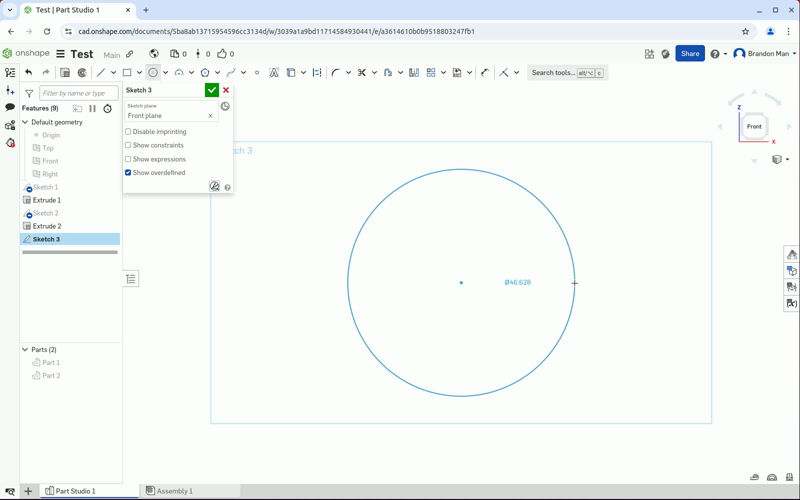
click(574, 282)
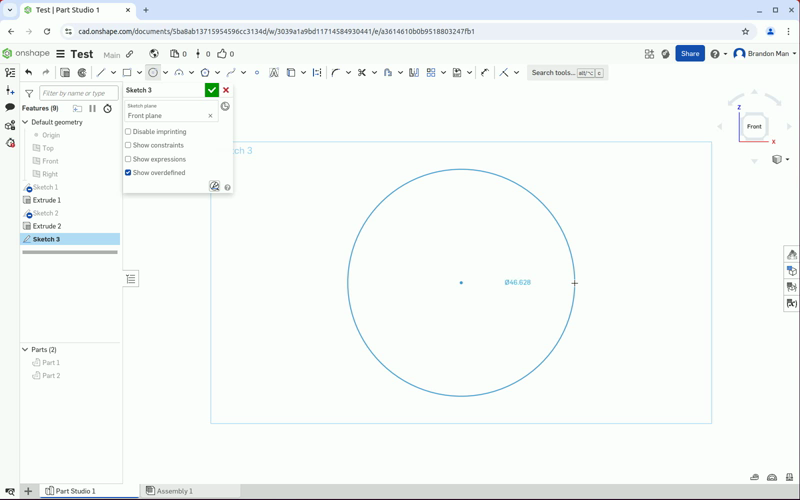
key(esc)
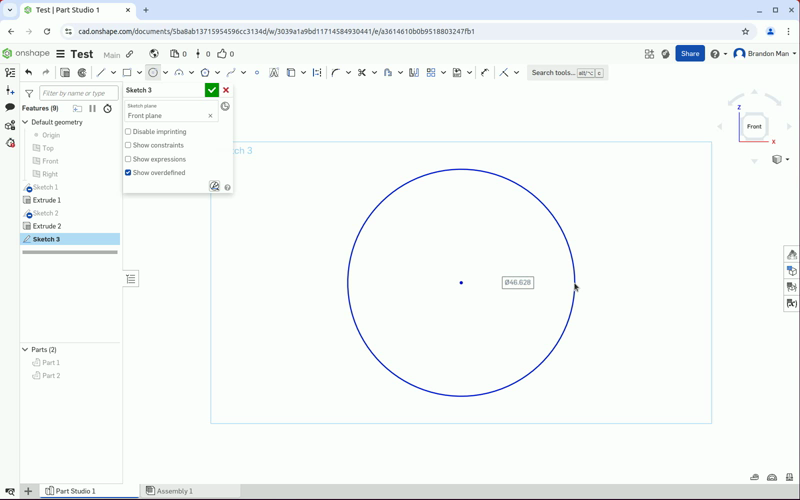
key(c)
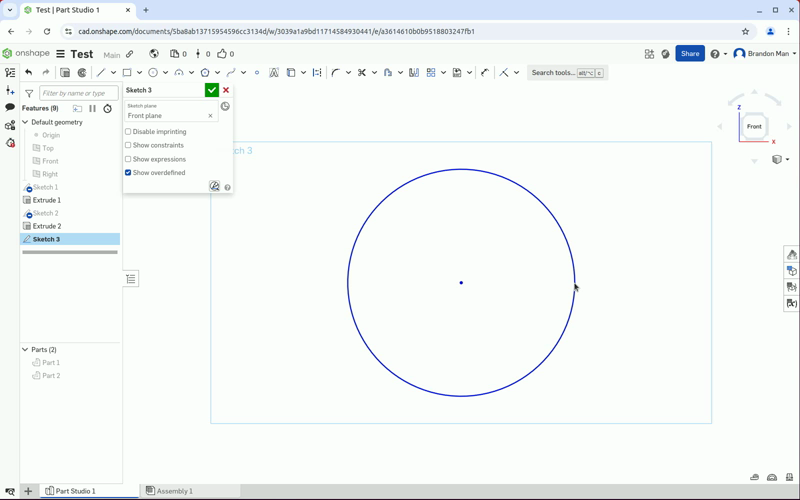
key_down(shift)
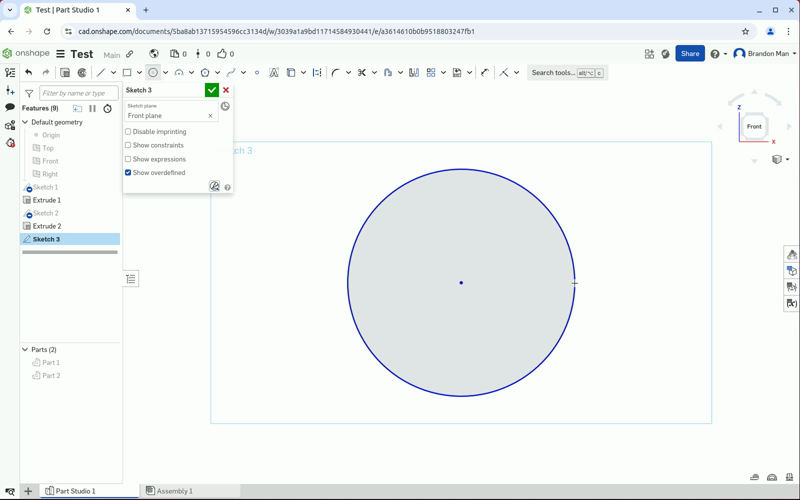
mouse_move(461, 282)
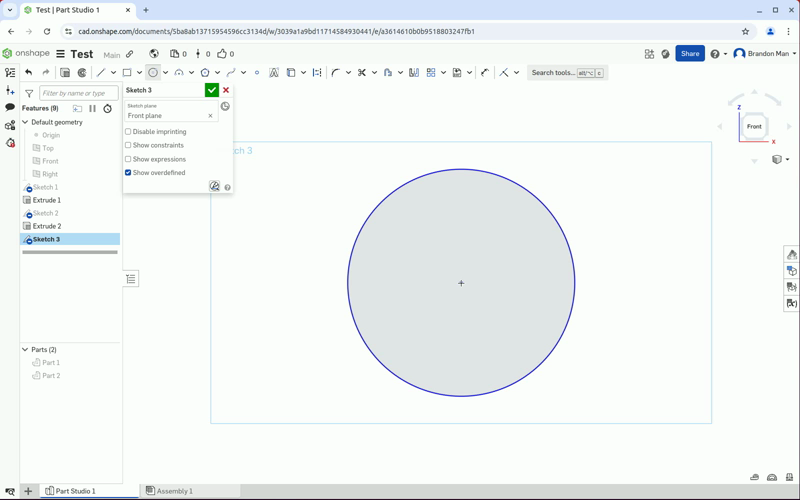
click(461, 282)
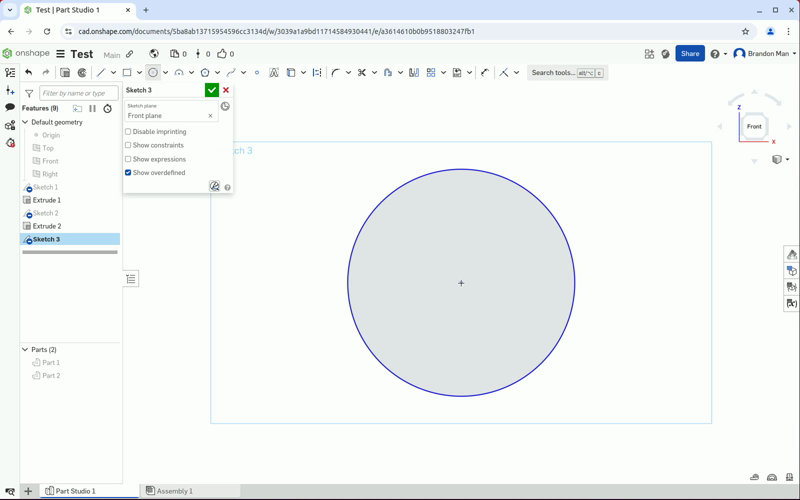
key_up(shift)
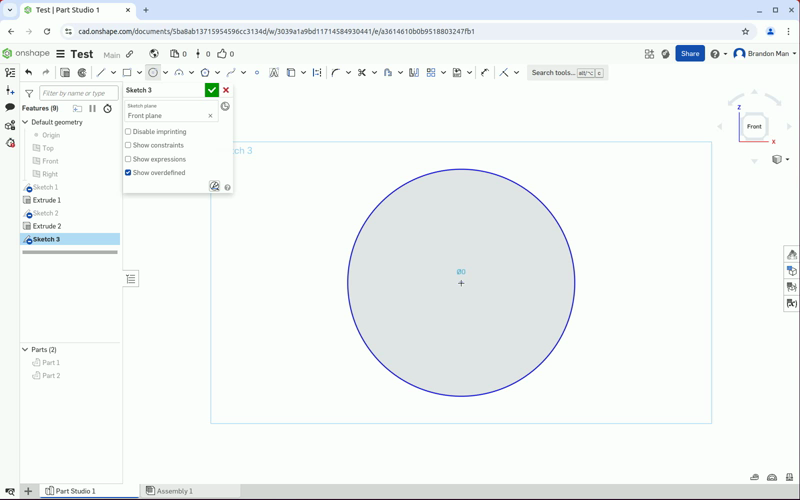
mouse_move(562, 282)
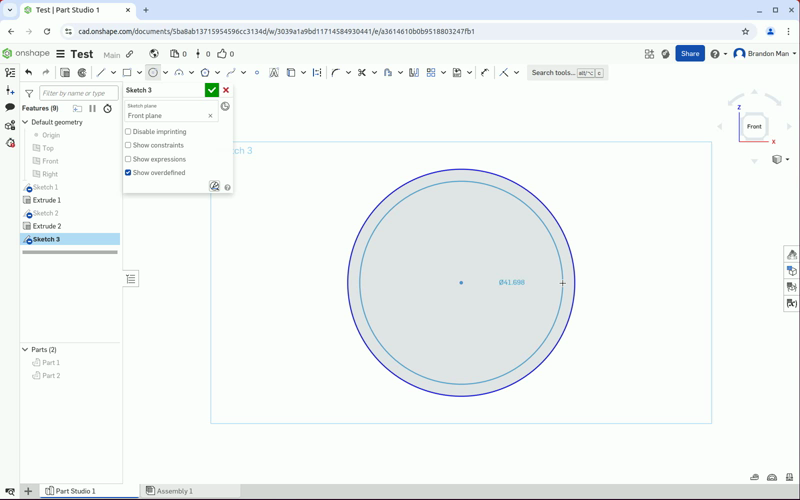
click(562, 282)
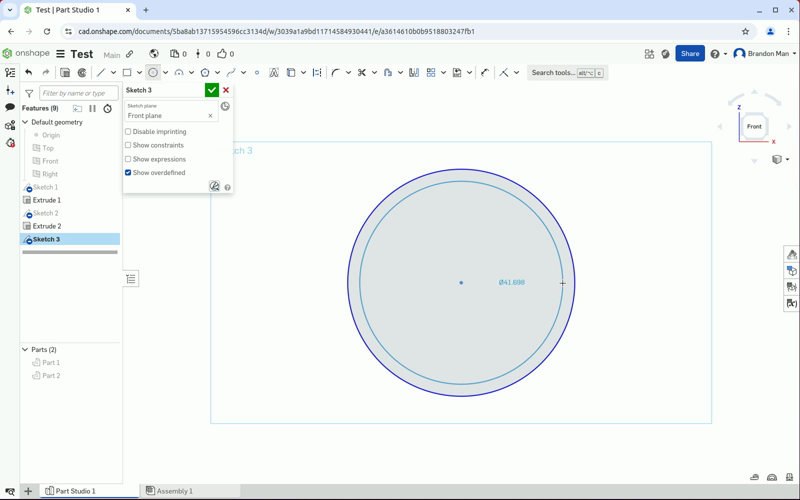
key(esc)
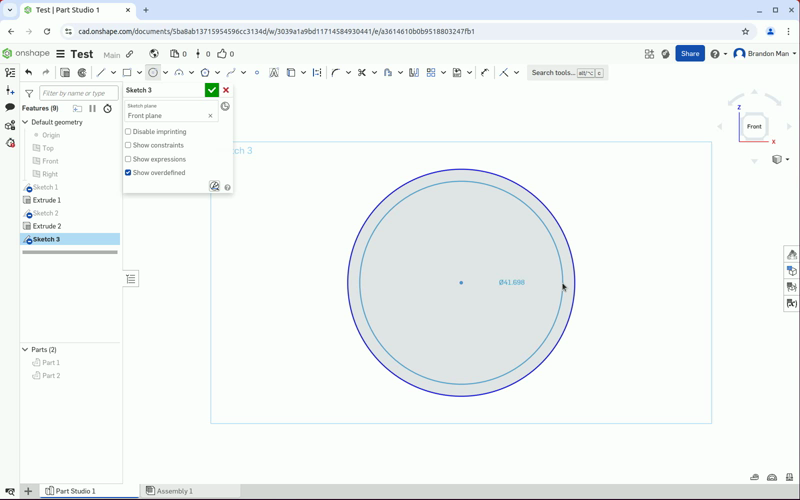
mouse_move(549, 222)
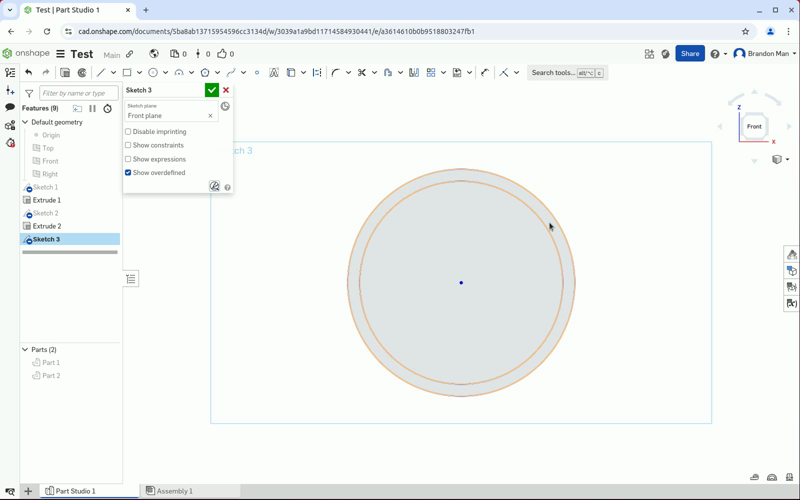
click(549, 222)
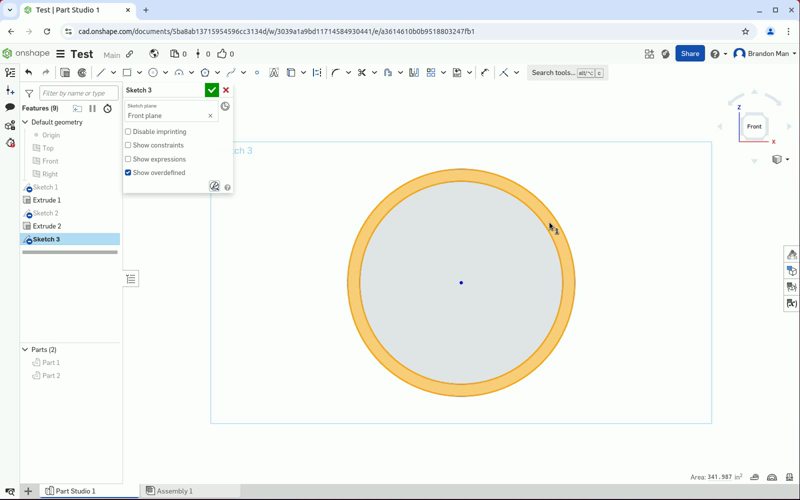
mouse_move(73, 352)
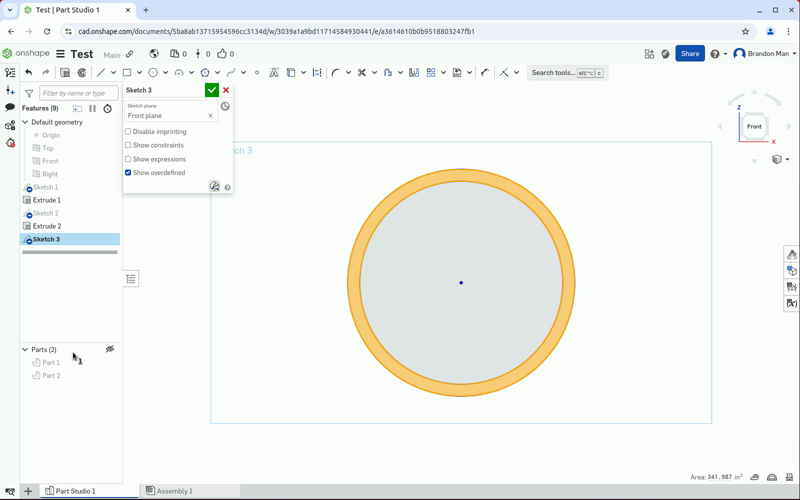
key(shift+y)
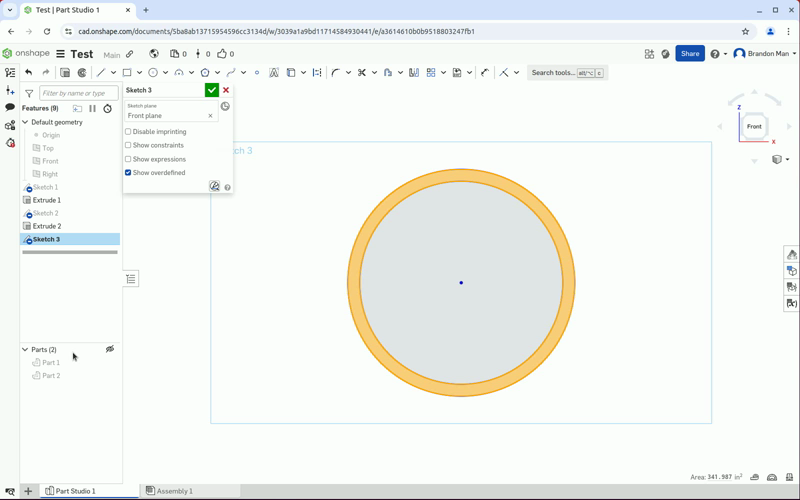
key(shift+e)
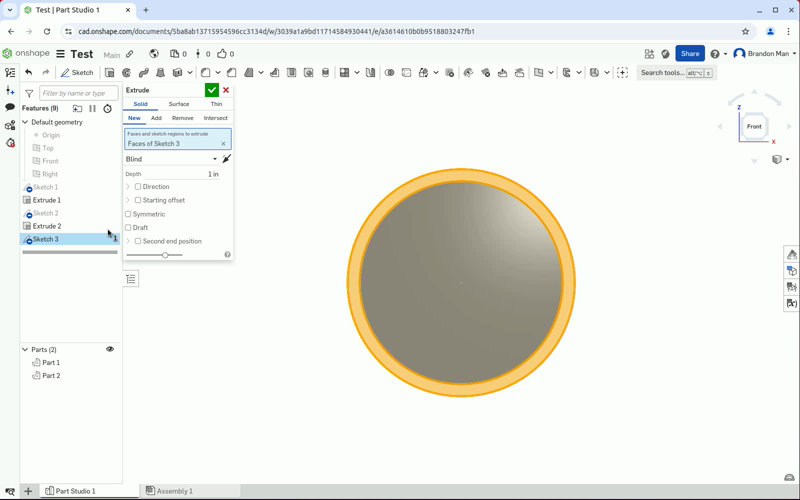
mouse_move(143, 106)
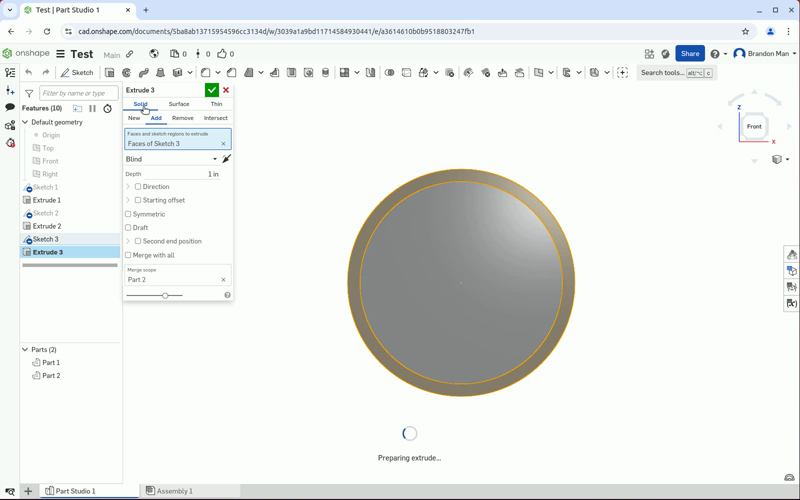
click(143, 106)
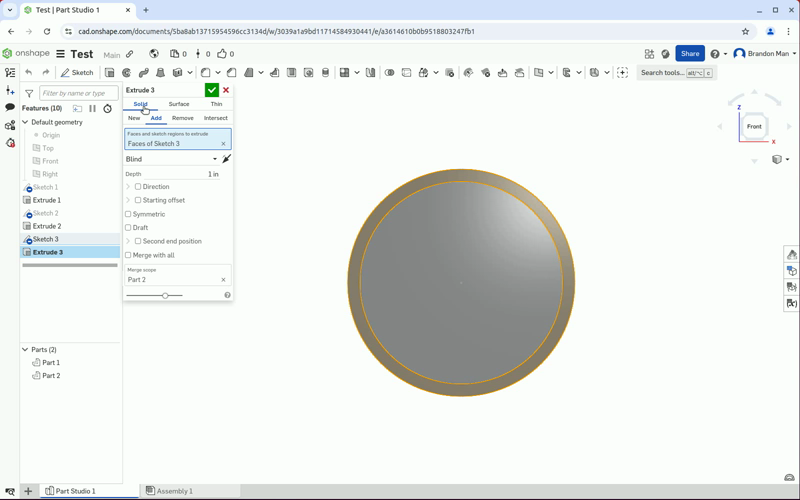
mouse_move(137, 120)
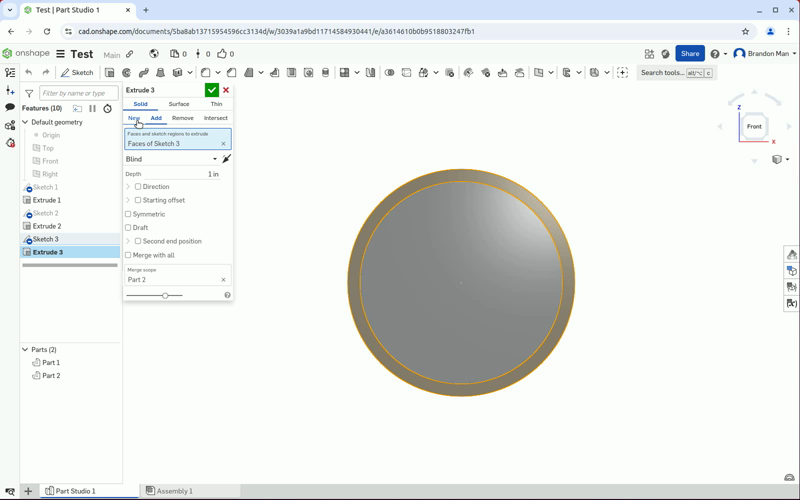
click(137, 120)
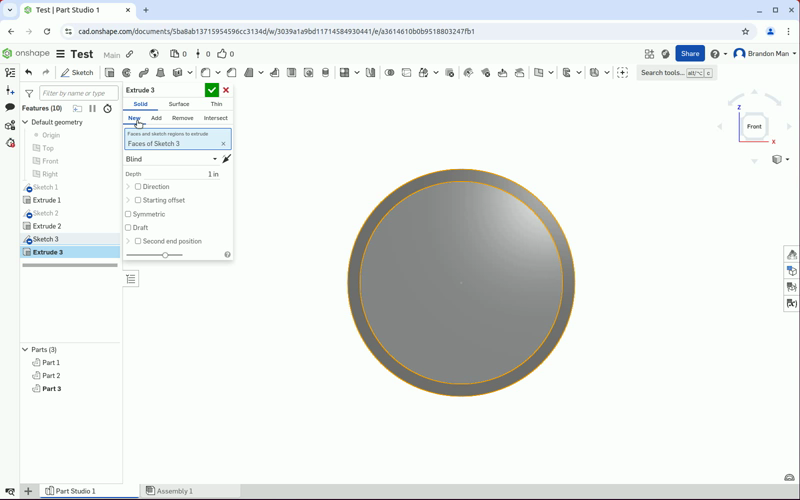
key(tab, 4)
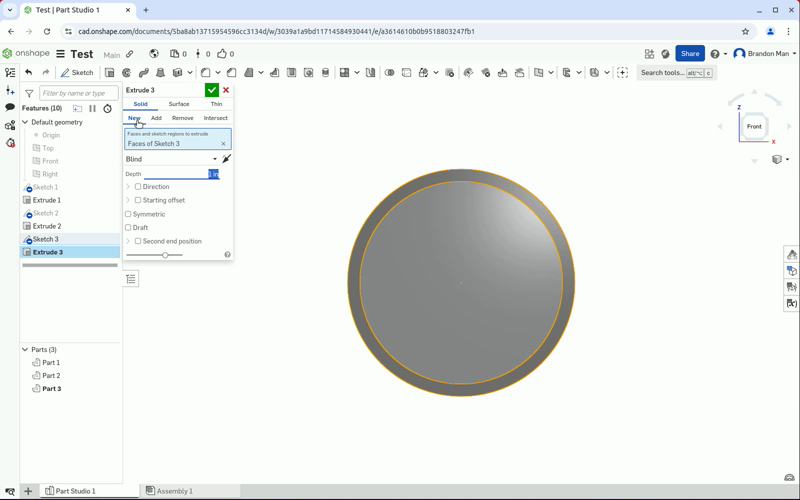
text(7.703)
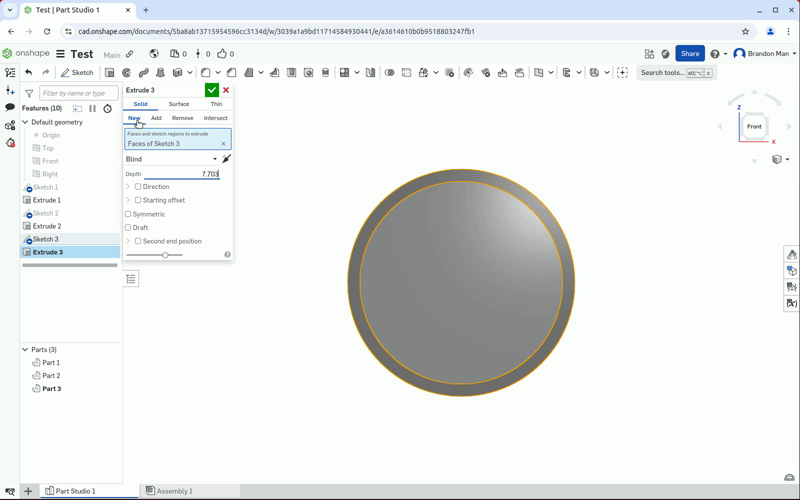
key(enter)
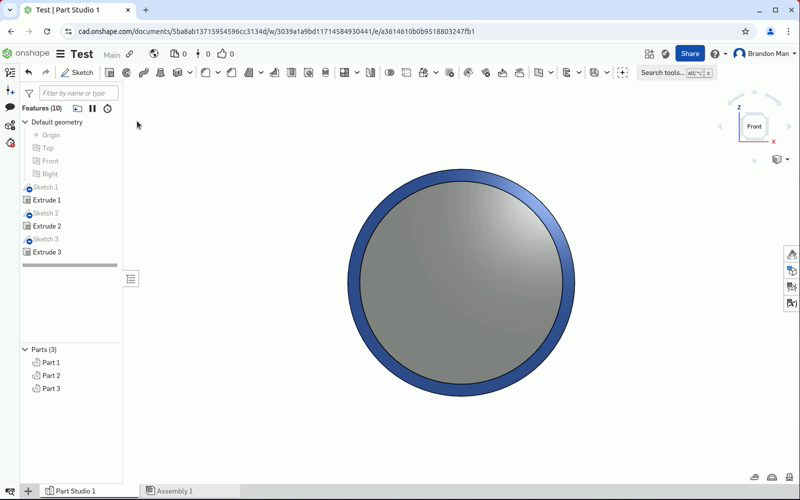
key(shift+h)
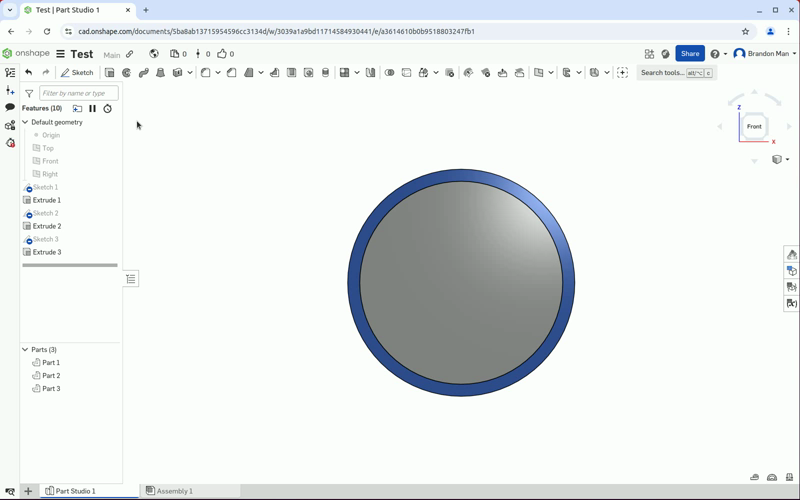
key(shift+h)
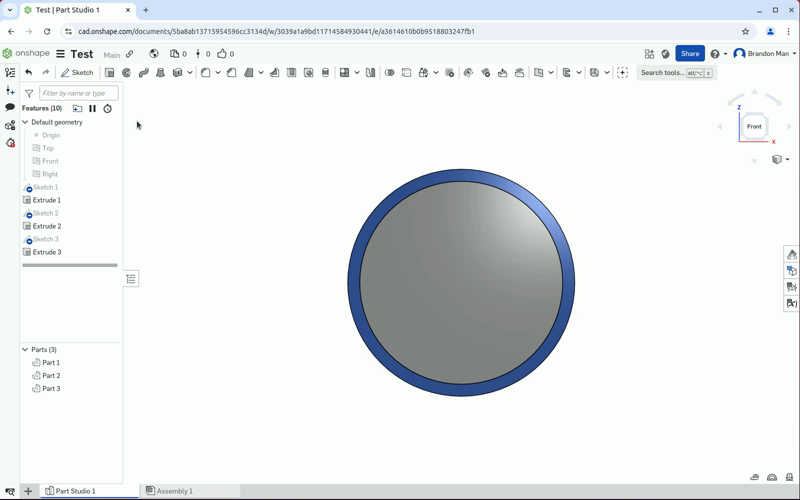
mouse_move(73, 189)
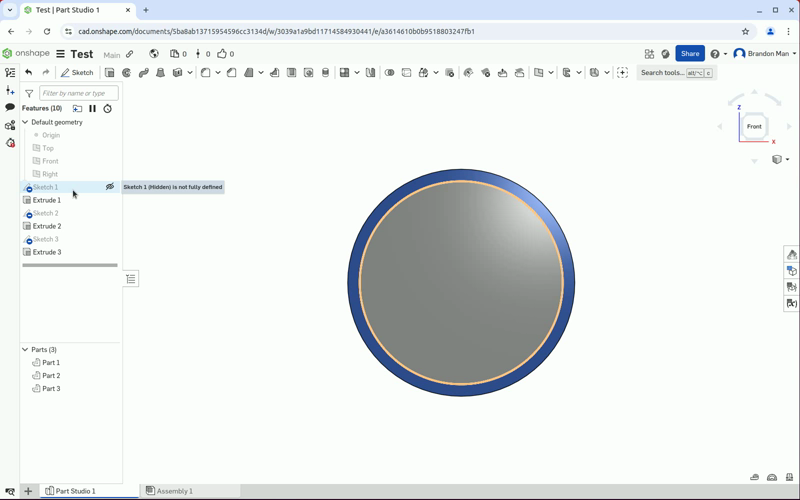
click(73, 189)
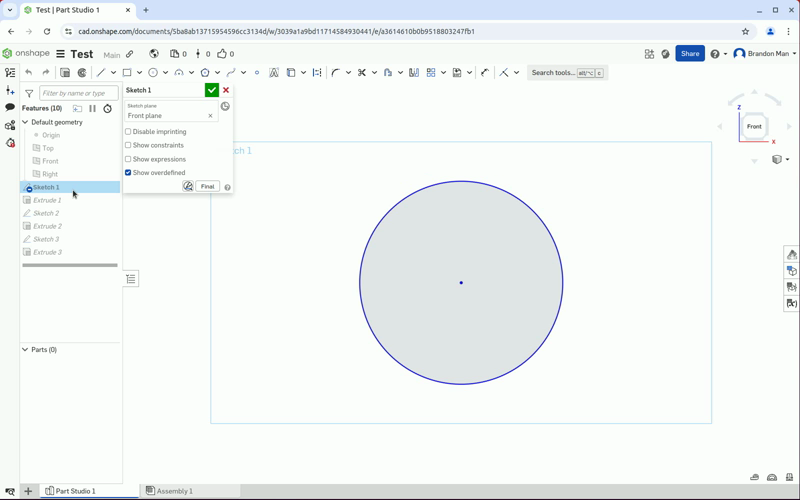
mouse_move(229, 92)
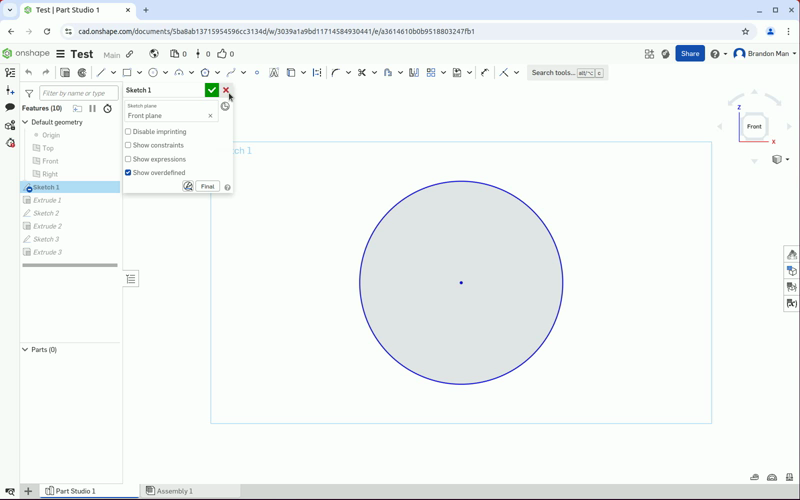
click(229, 92)
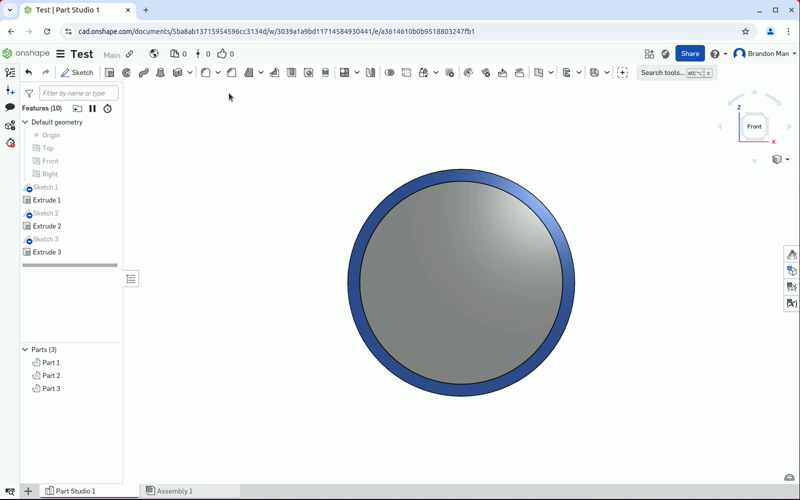
mouse_move(541, 75)
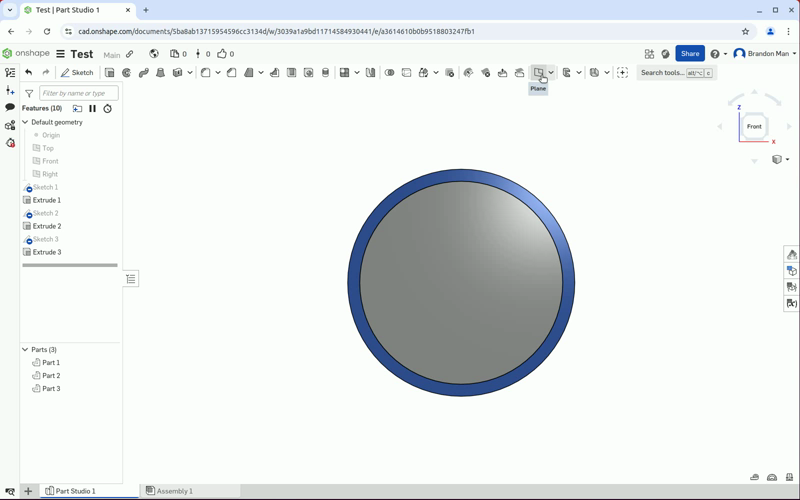
click(541, 75)
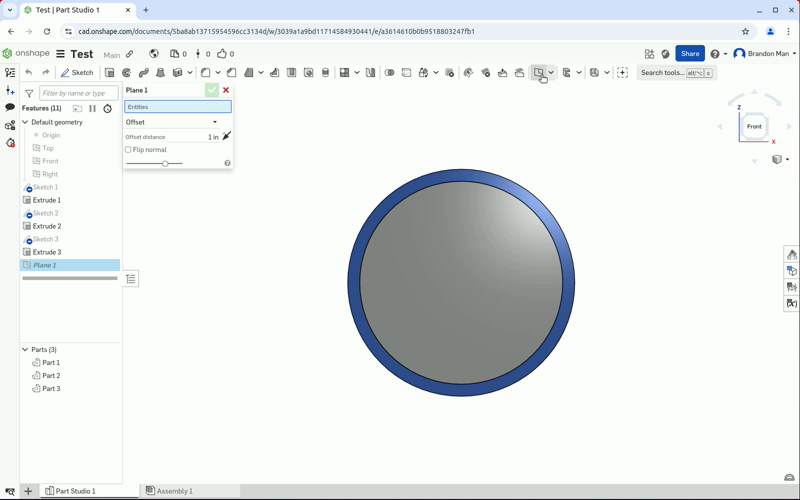
mouse_move(73, 163)
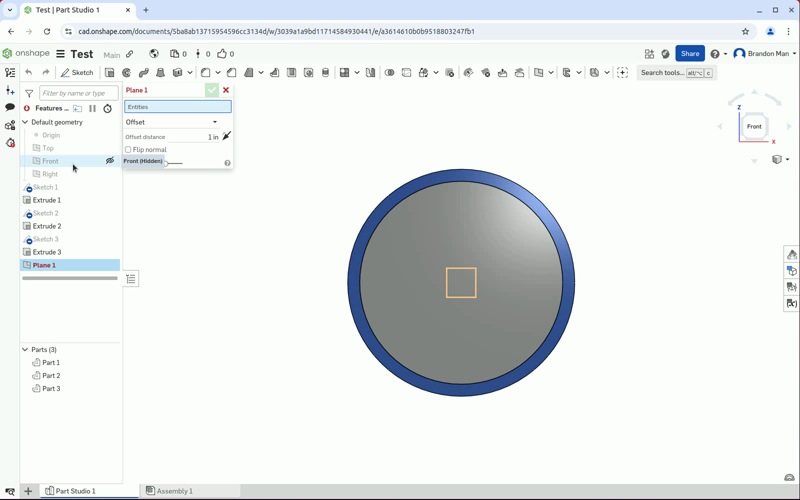
click(73, 163)
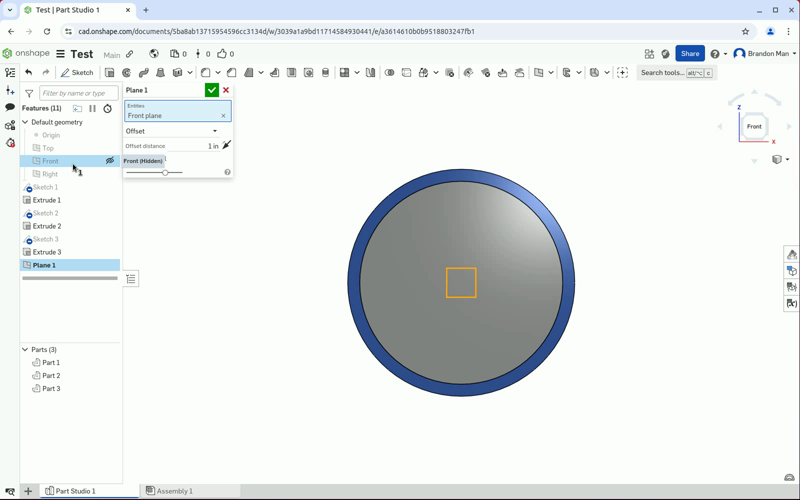
key(tab, 2)
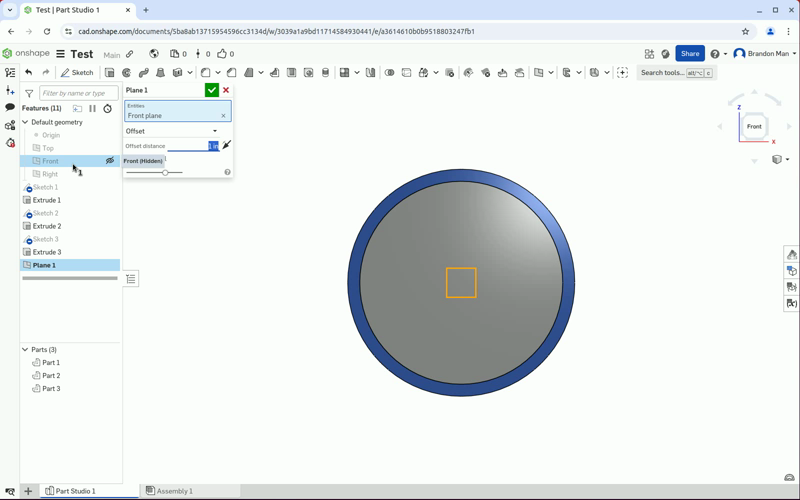
text(7.703)
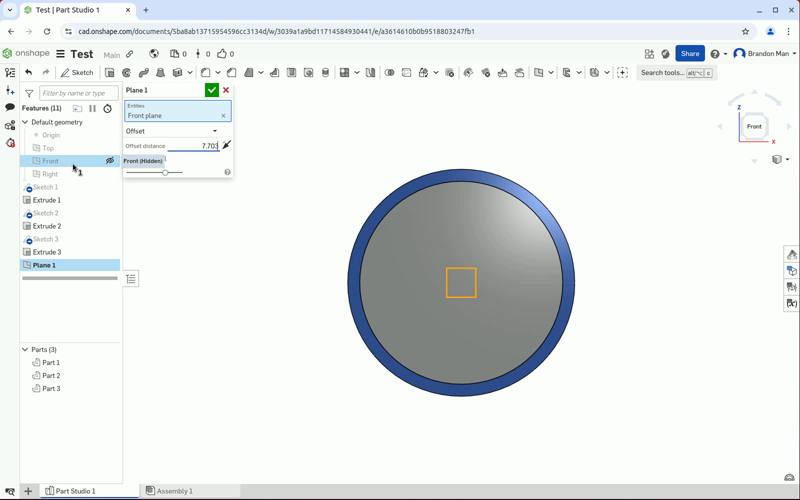
key(enter, 2)
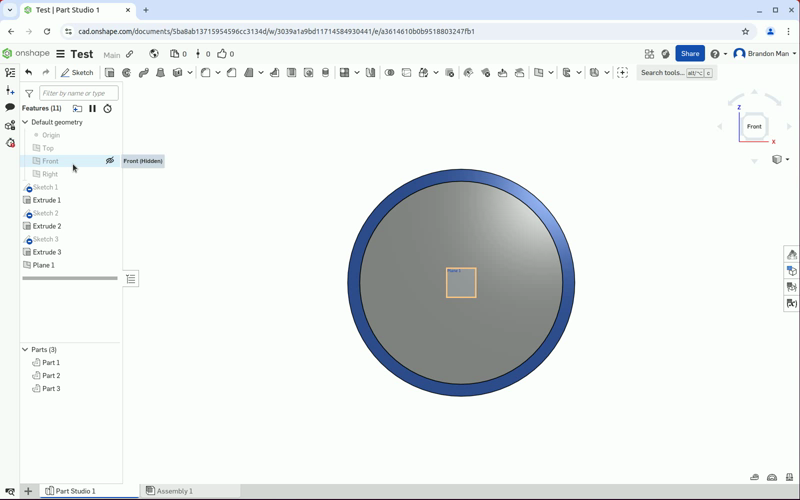
key(shift+s)
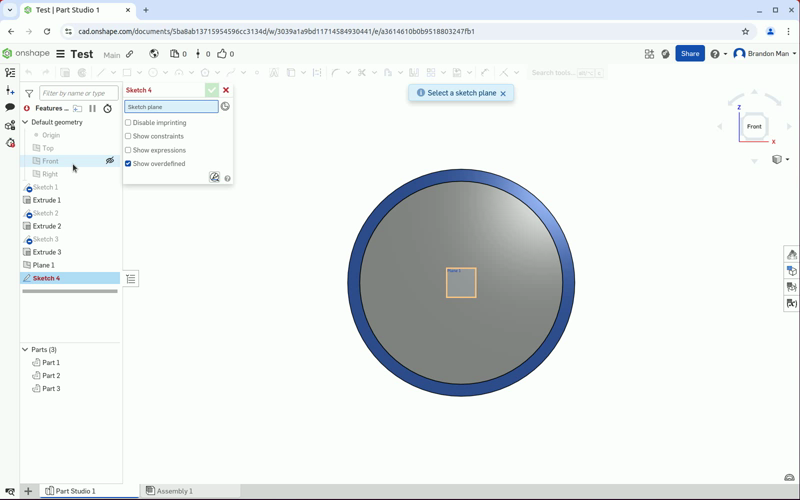
mouse_move(73, 267)
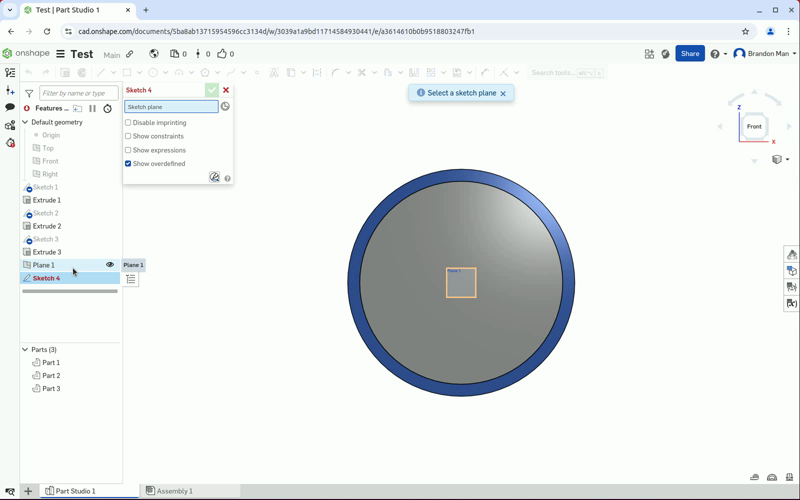
click(73, 267)
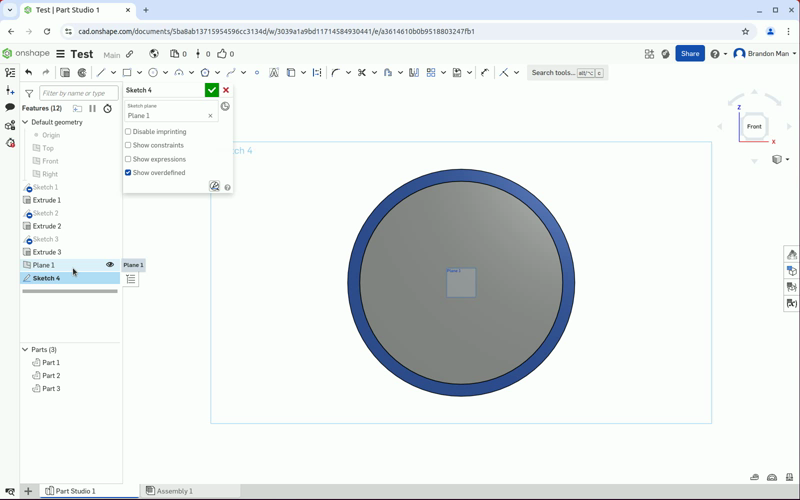
mouse_move(73, 352)
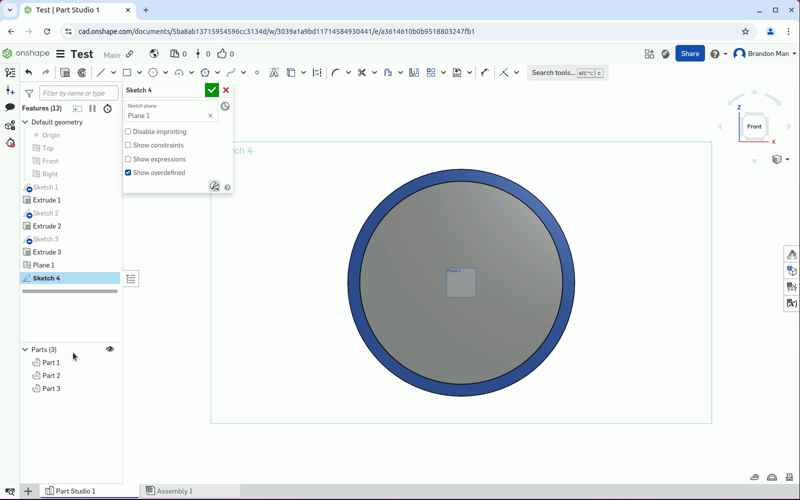
key(y)
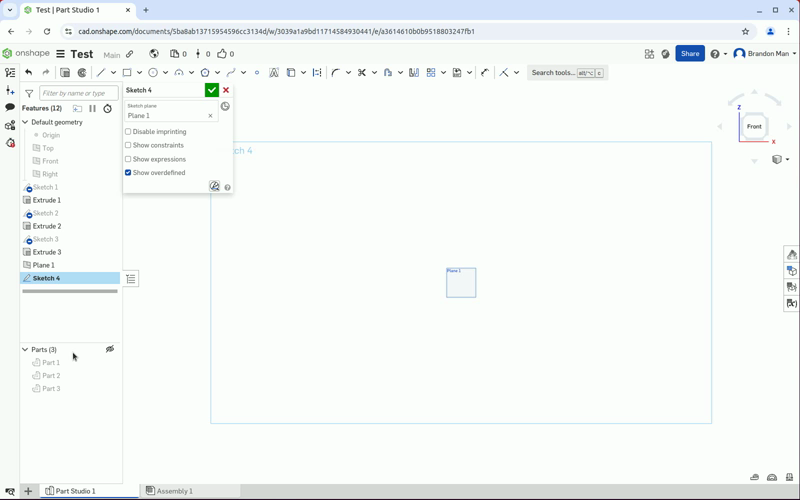
key(c)
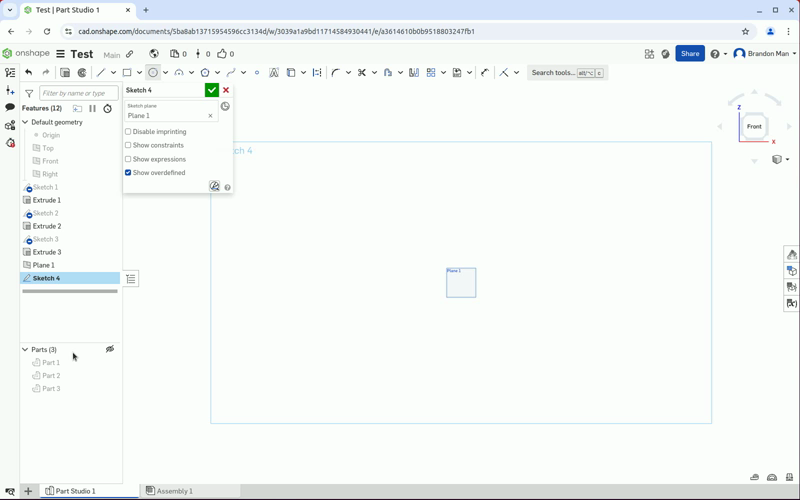
key_down(shift)
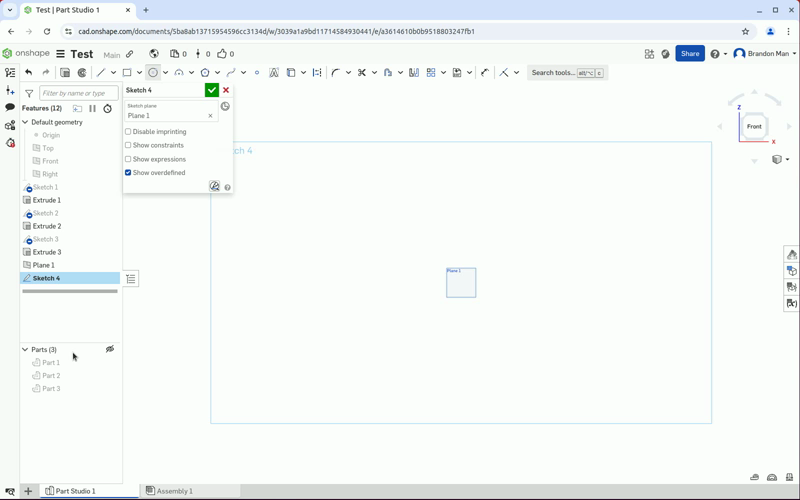
mouse_move(461, 282)
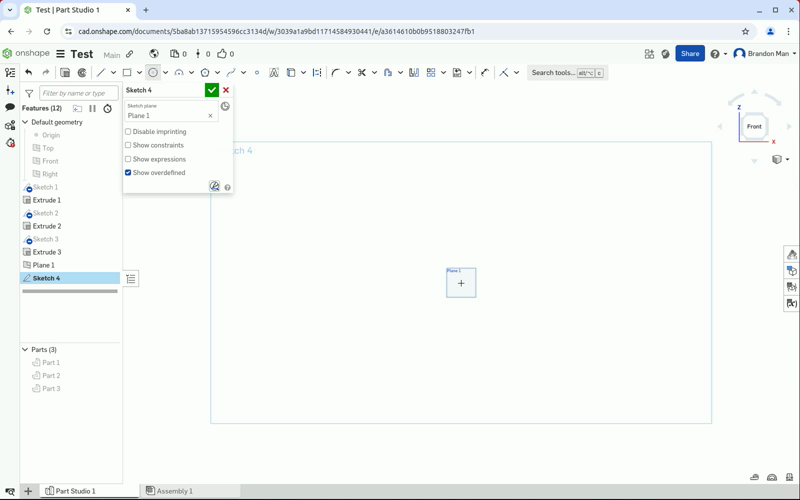
click(461, 282)
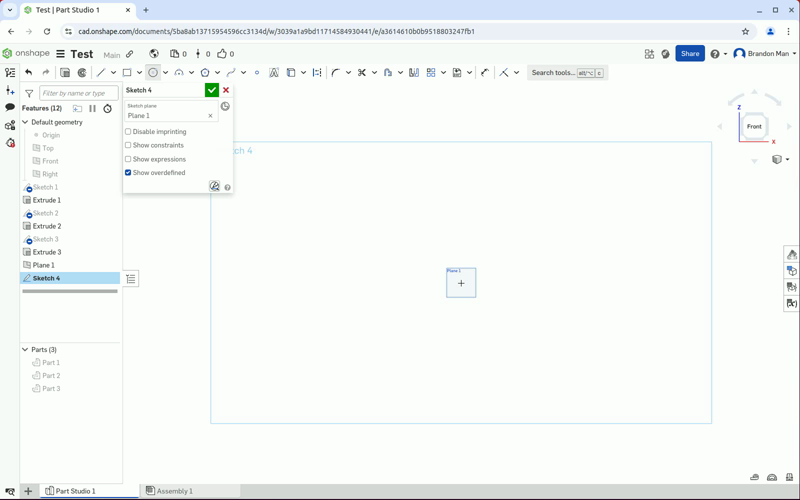
key_up(shift)
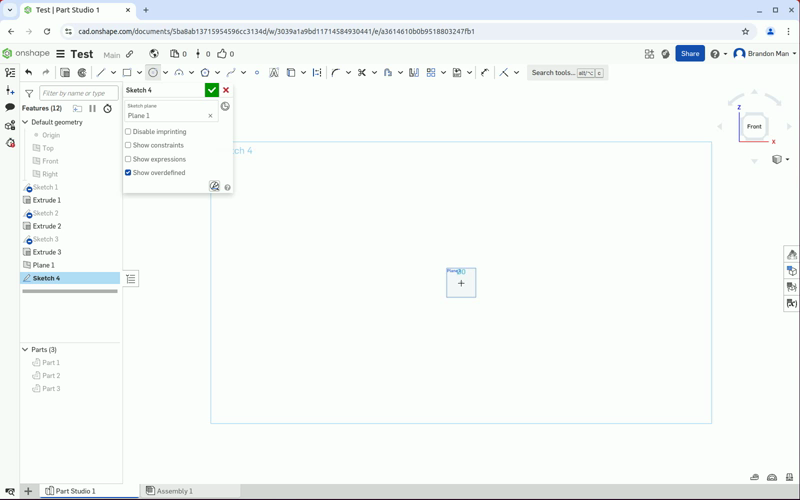
mouse_move(564, 282)
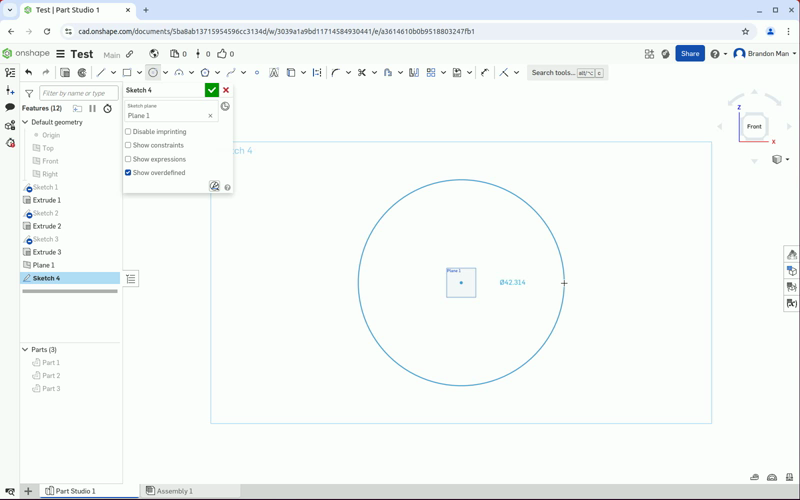
click(564, 282)
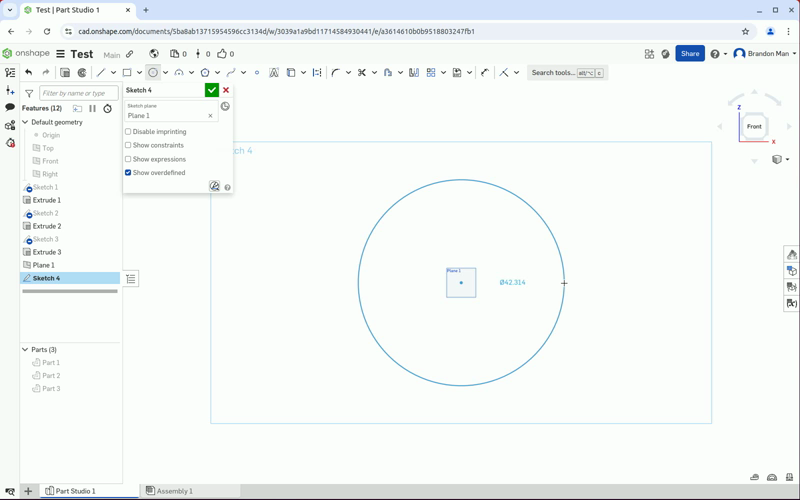
key(esc)
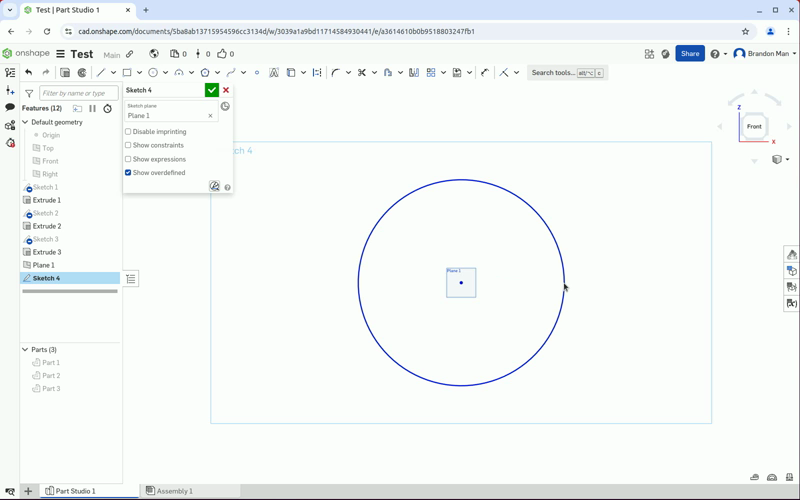
mouse_move(472, 307)
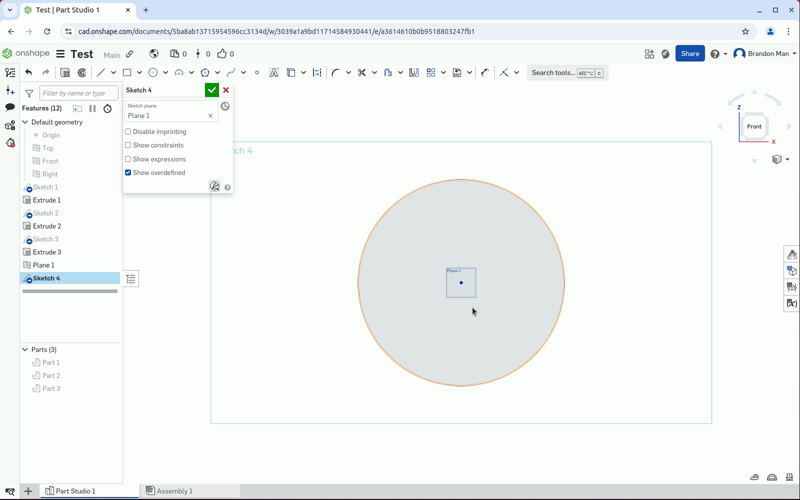
click(472, 307)
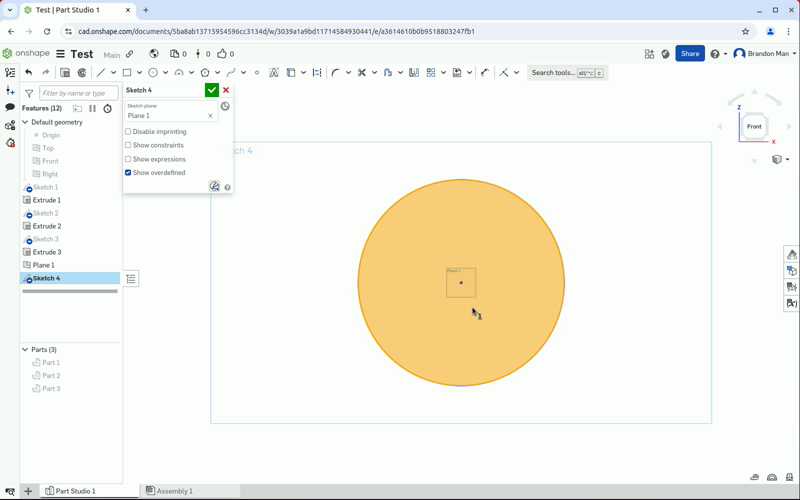
mouse_move(73, 352)
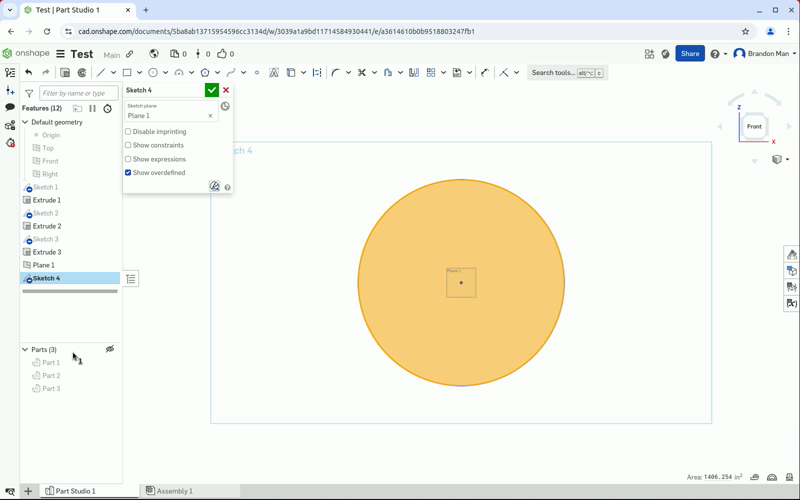
key(shift+y)
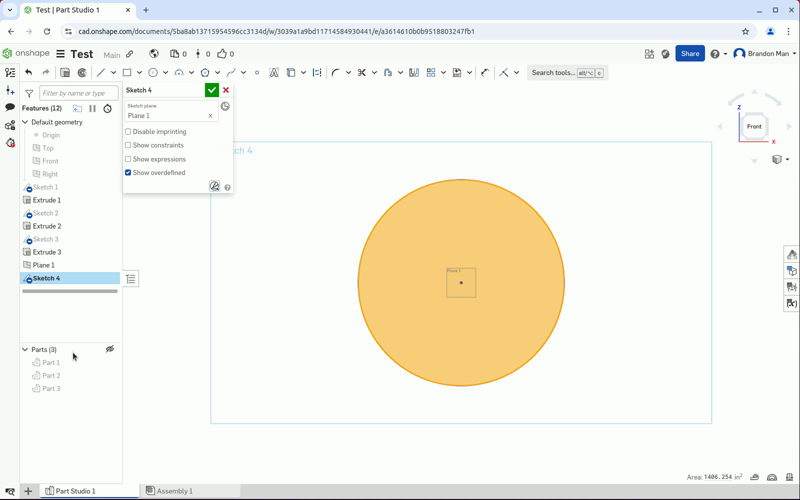
key(shift+e)
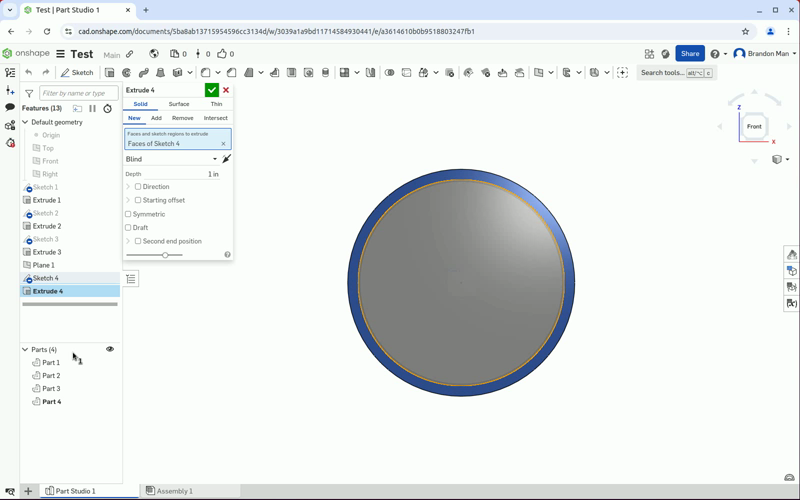
mouse_move(143, 106)
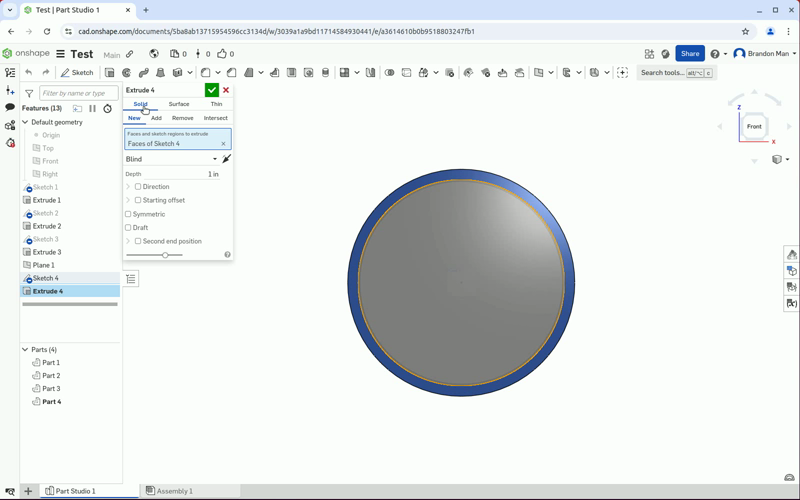
click(143, 106)
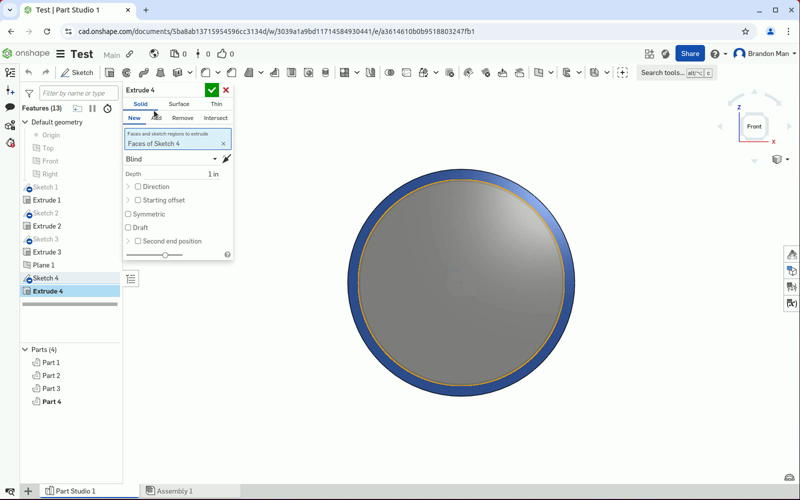
mouse_move(186, 120)
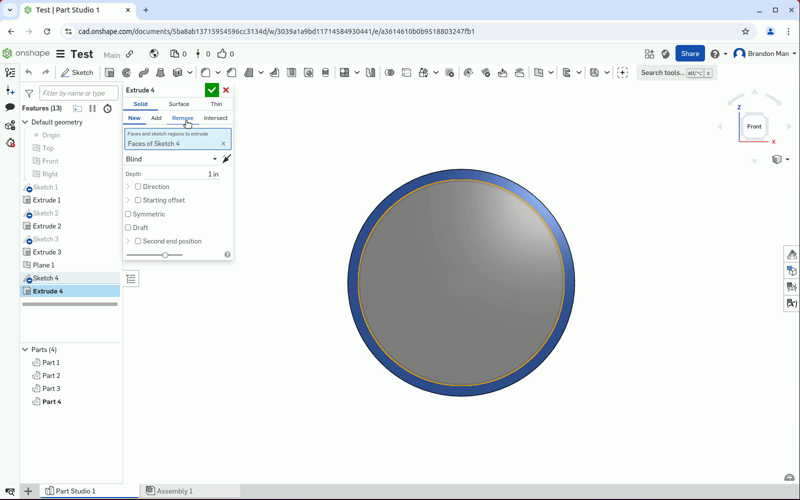
click(186, 120)
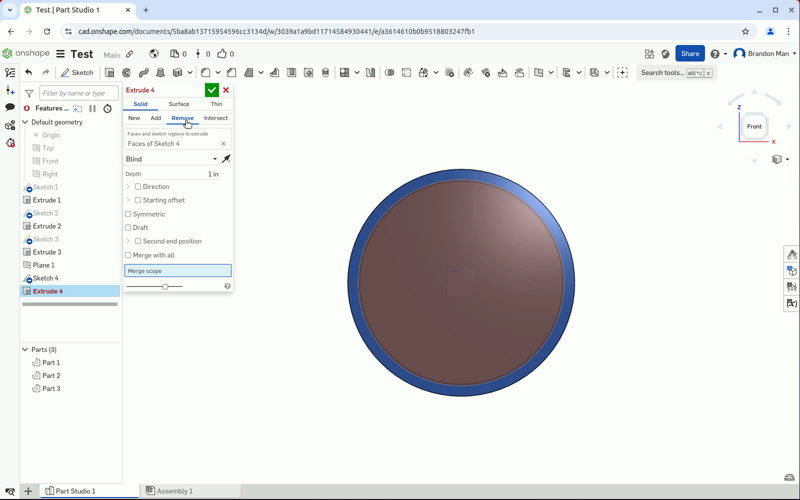
key(tab, 4)
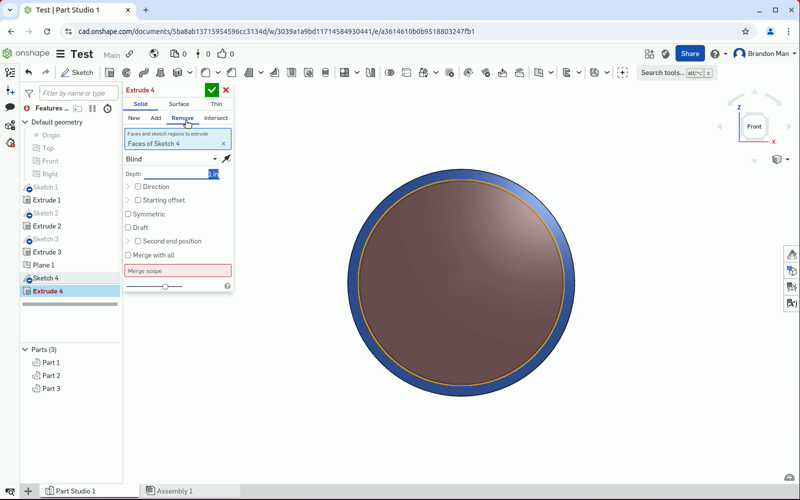
text(5.777)
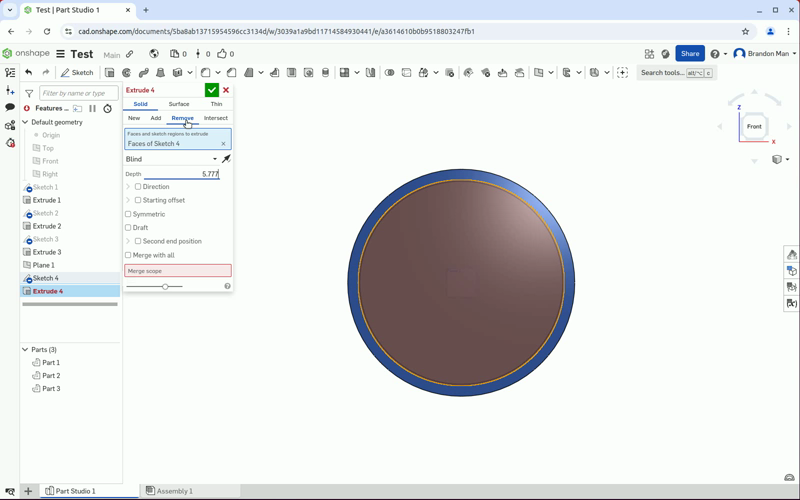
key(tab, 6)
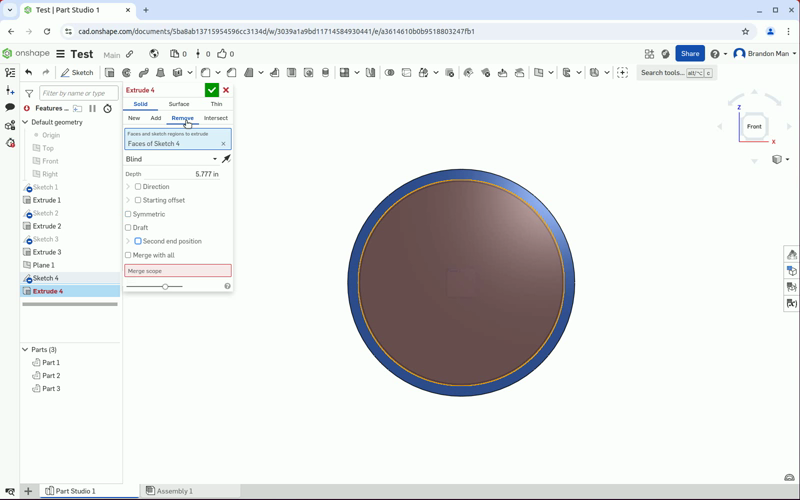
key(space)
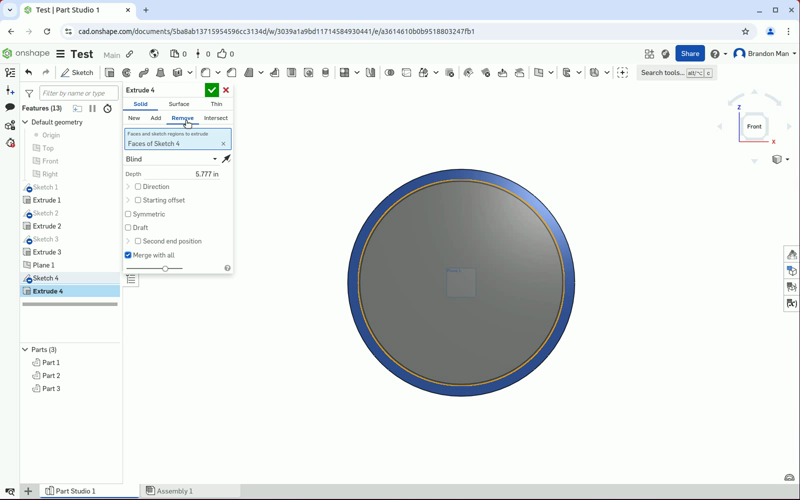
key(enter)
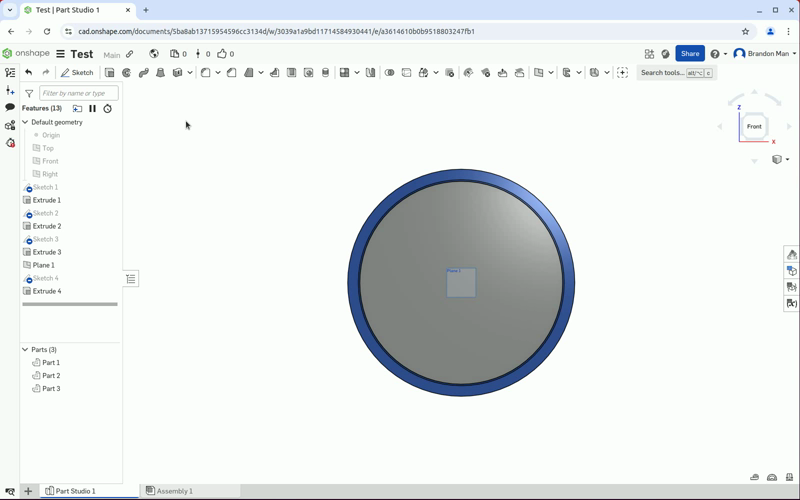
key(shift+h)
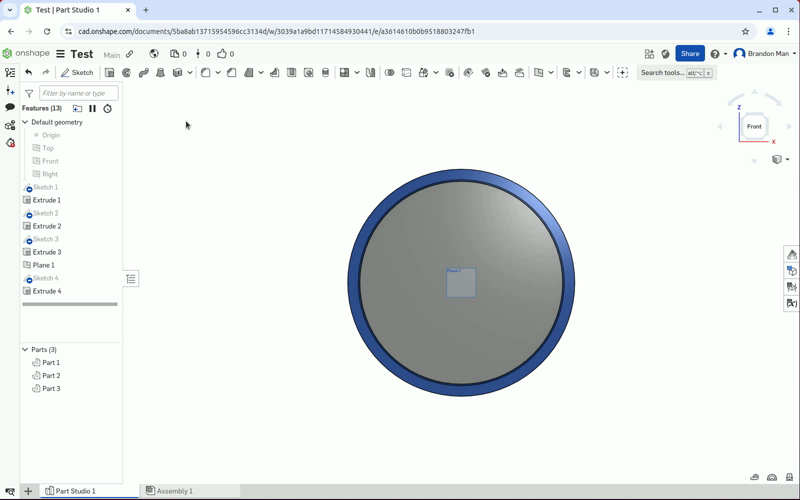
key(shift+h)
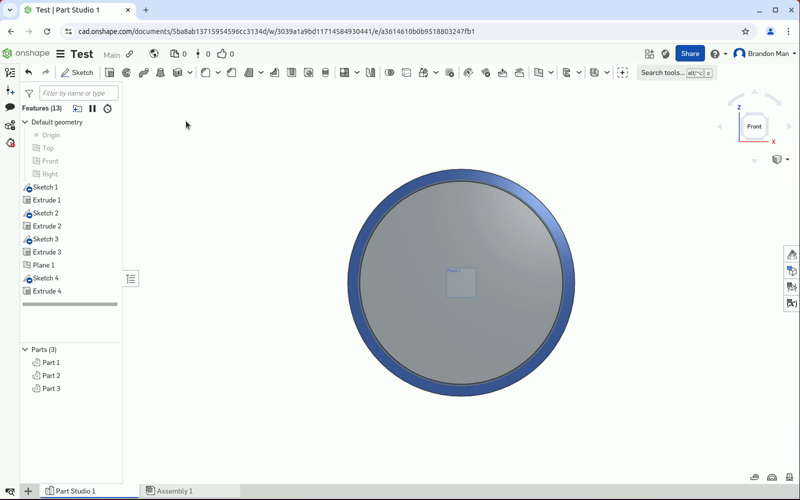
key(shift+7)
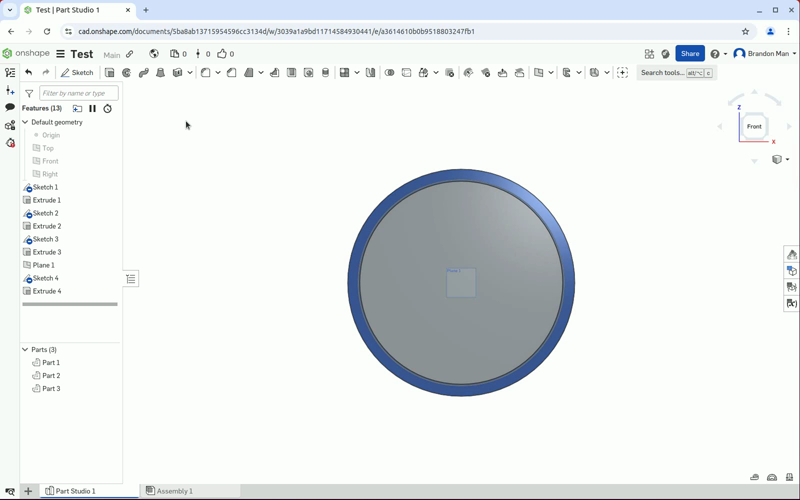
key(left, 2)
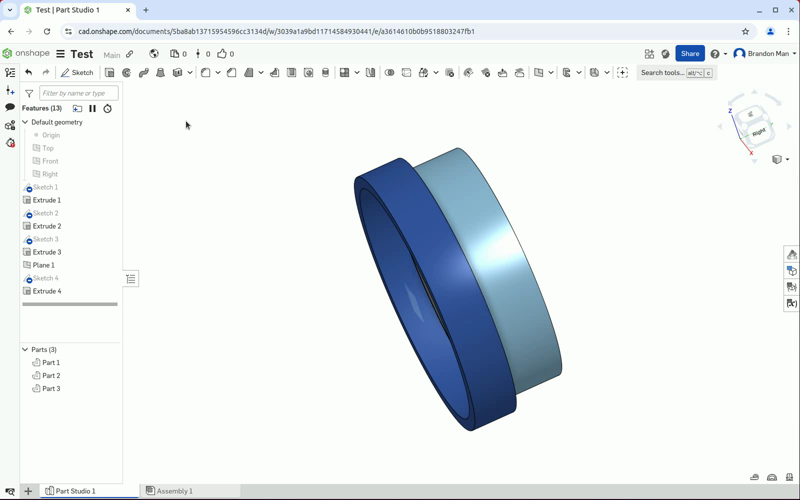
key(down, 2)
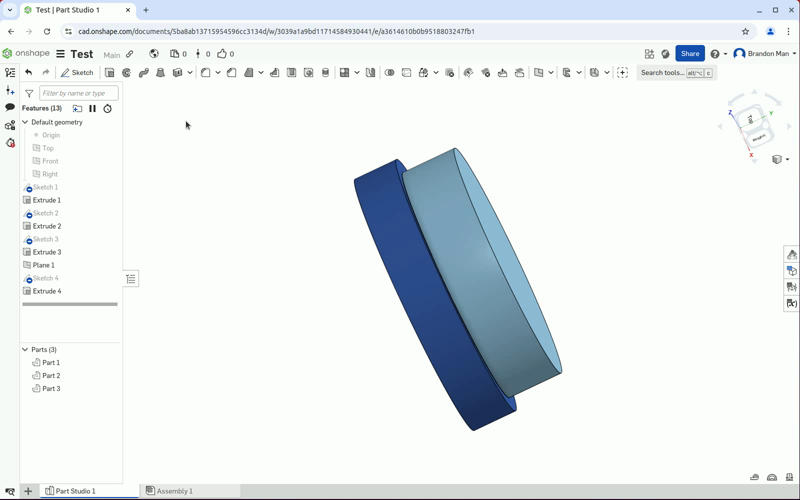
key(up, 2)
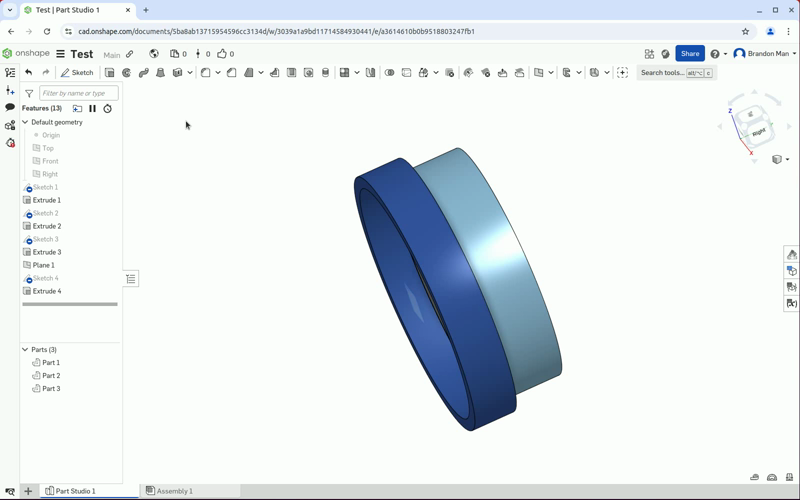
key(right, 2)
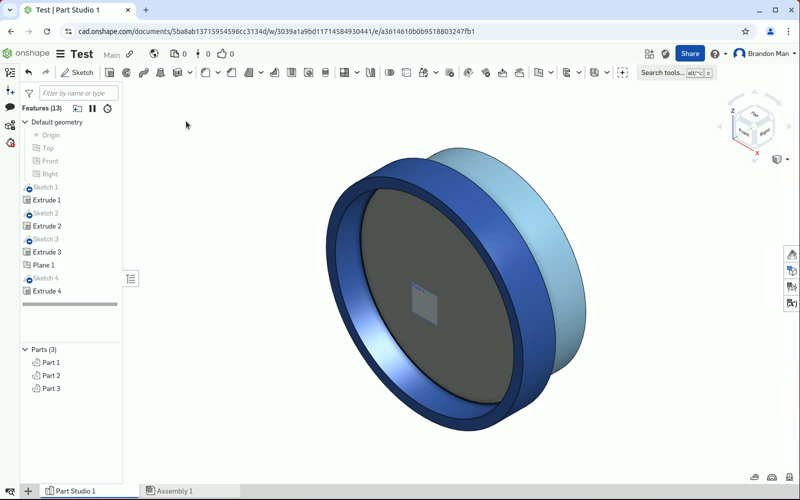
mouse_move(73, 189)
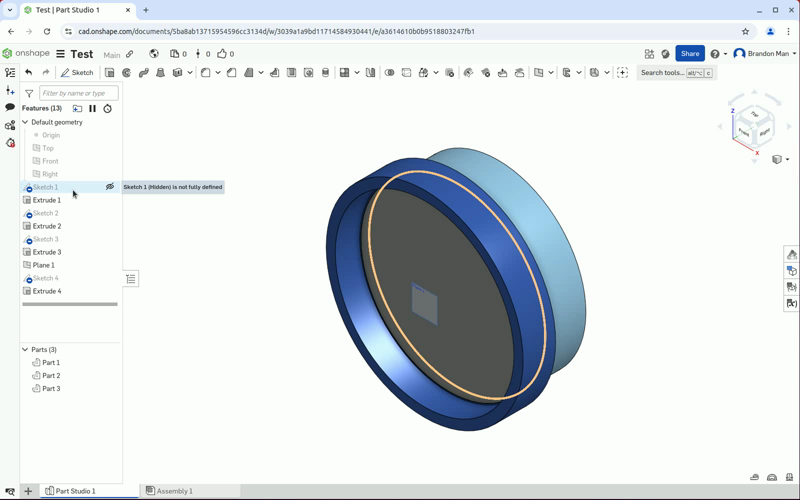
click(73, 189)